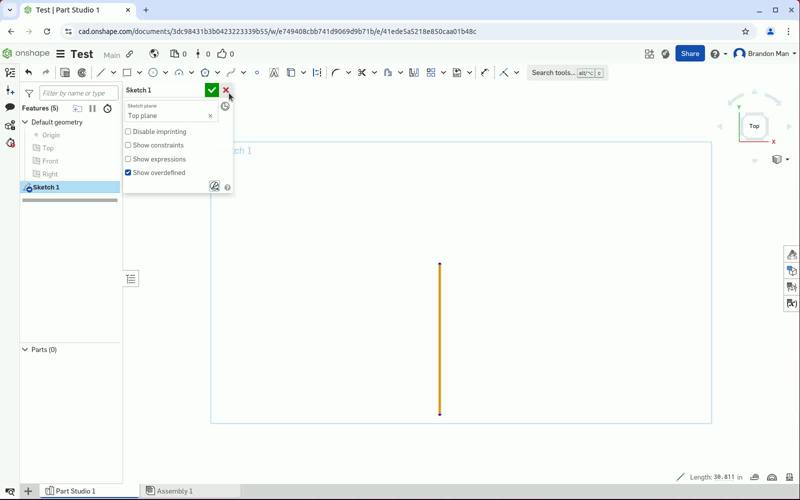
key(shift+h)
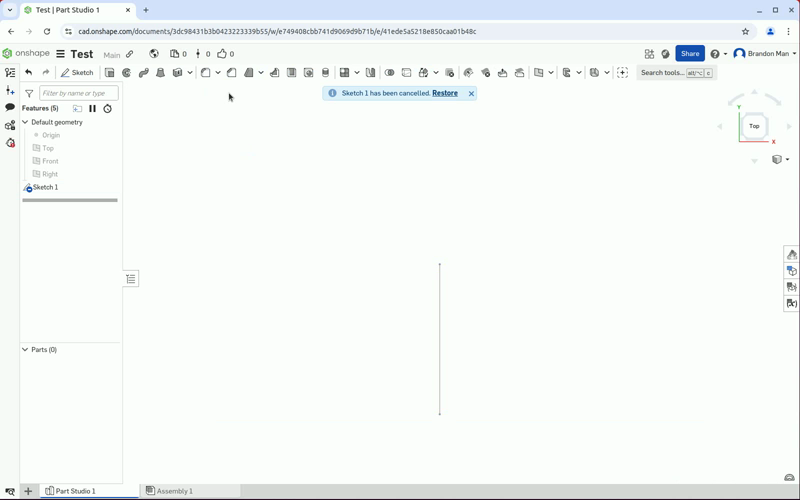
key(shift+s)
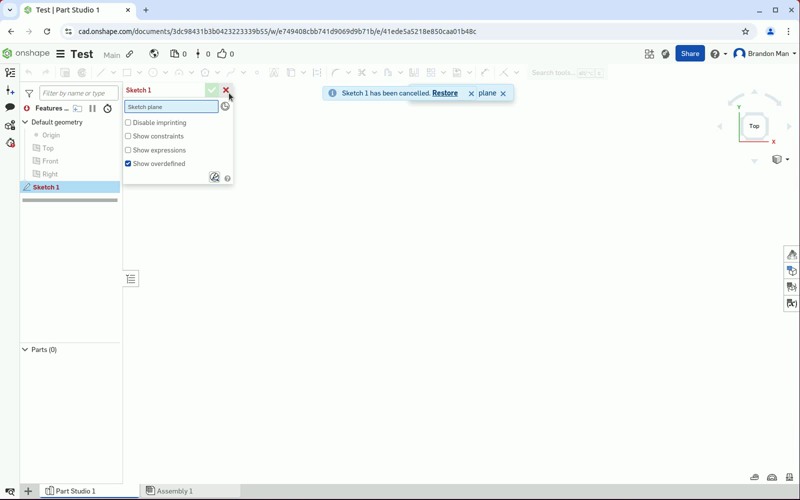
mouse_move(73, 150)
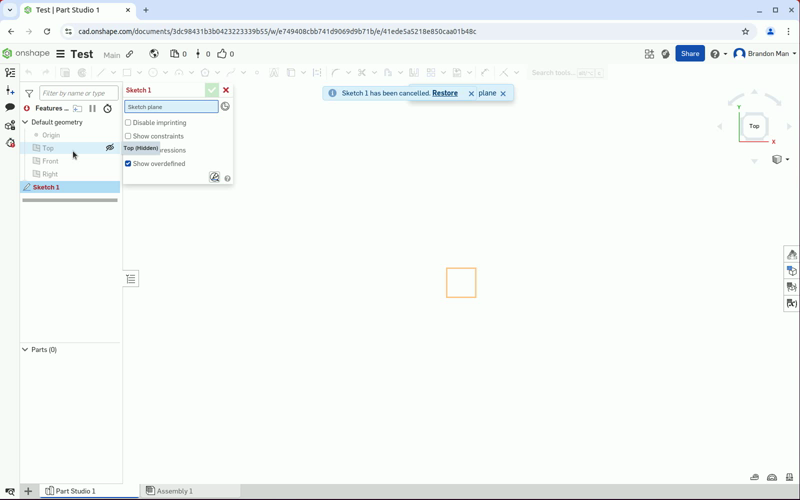
click(73, 150)
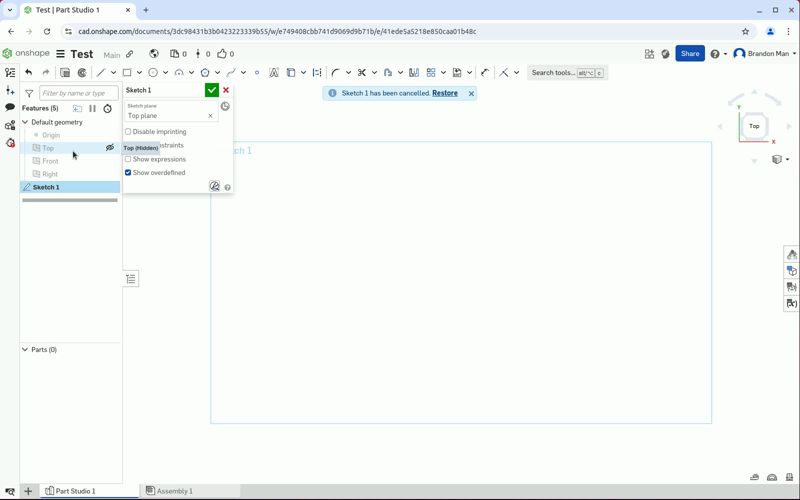
mouse_move(73, 352)
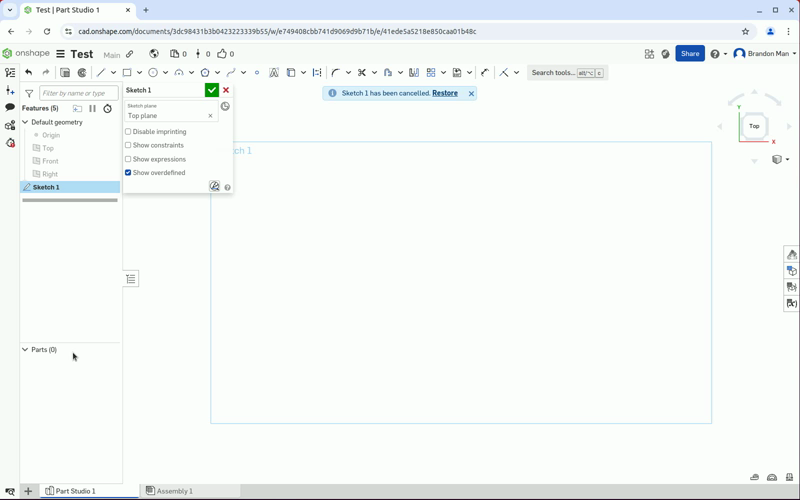
key(y)
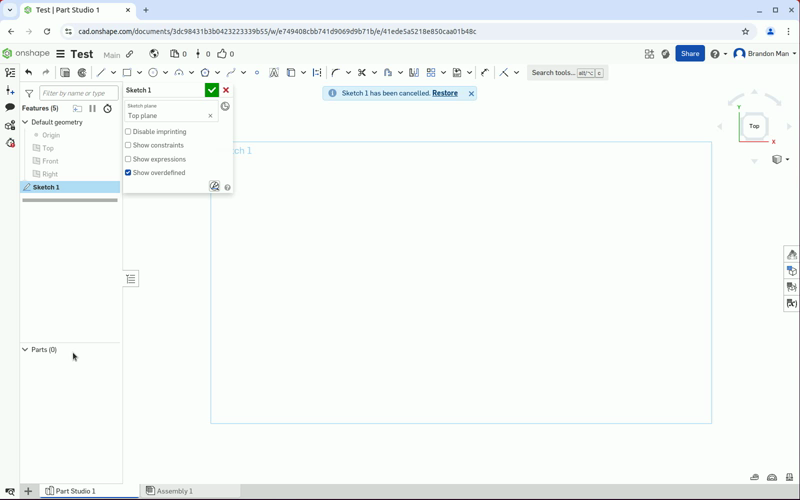
key(l)
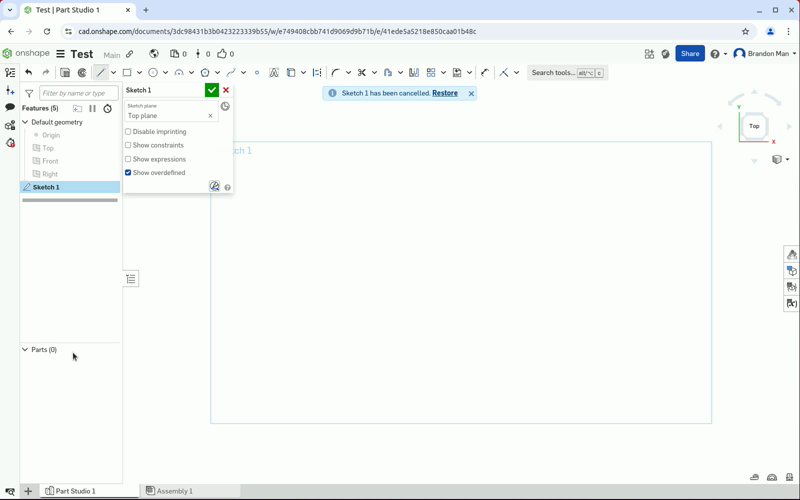
key_down(shift)
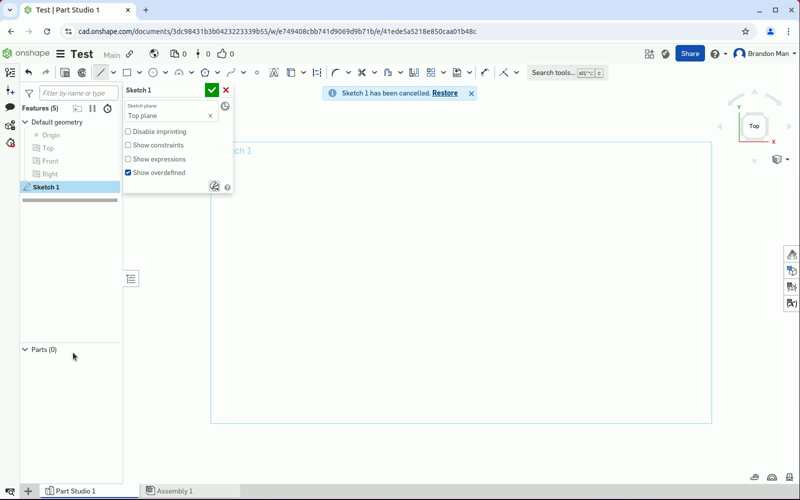
mouse_move(348, 395)
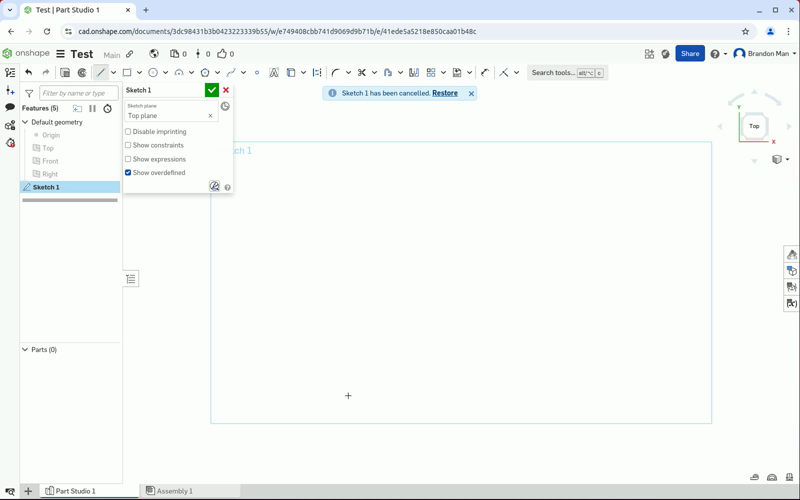
click(348, 395)
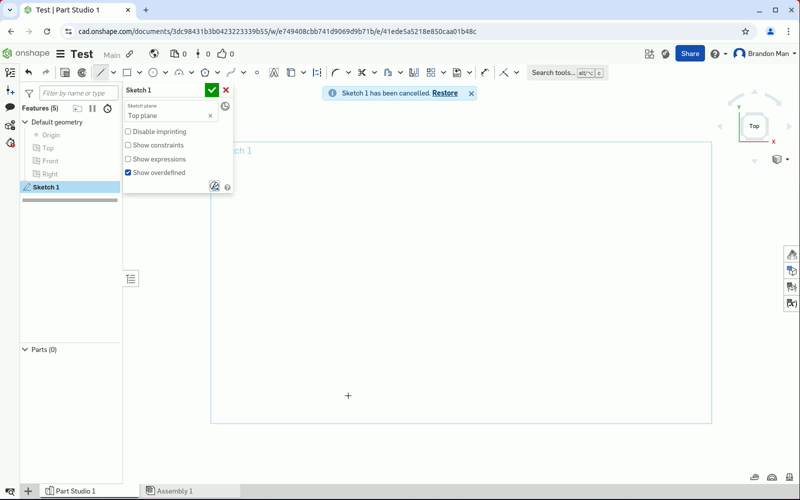
key_up(shift)
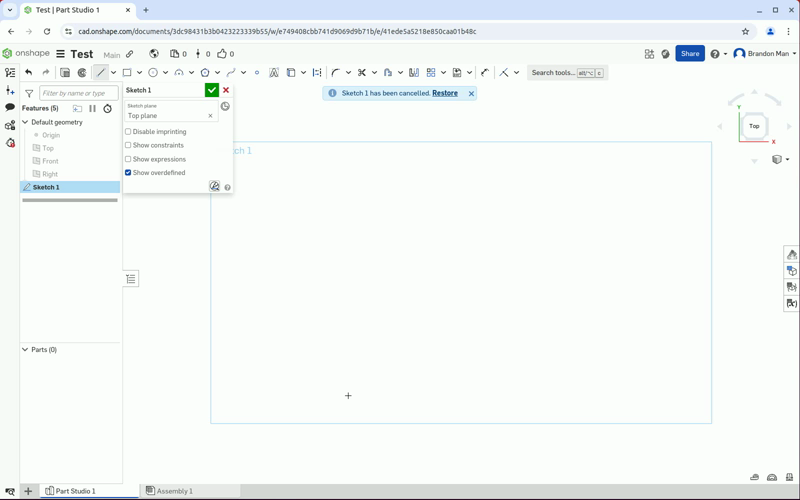
key_down(shift)
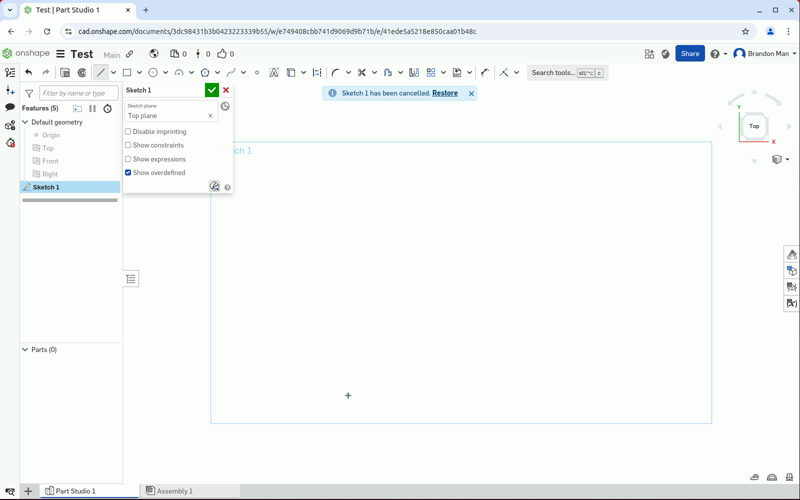
mouse_move(572, 395)
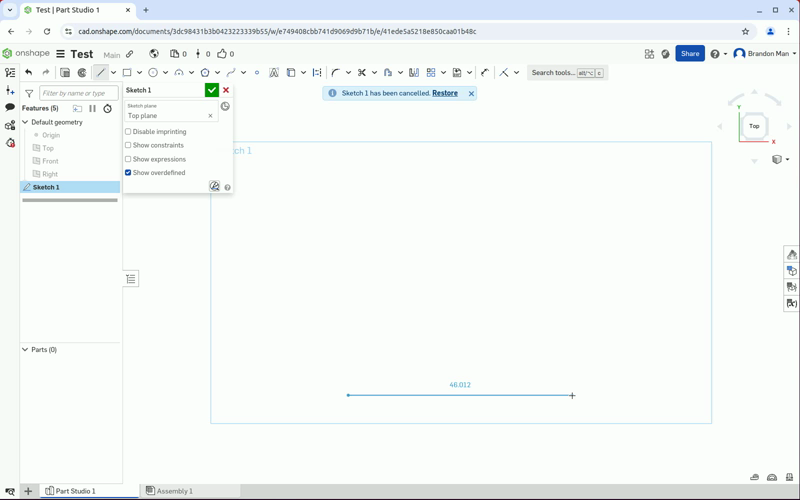
click(572, 395)
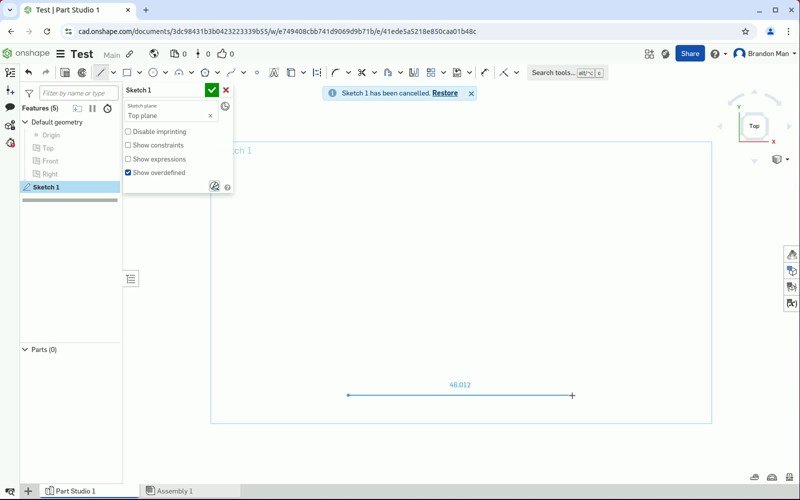
key_up(shift)
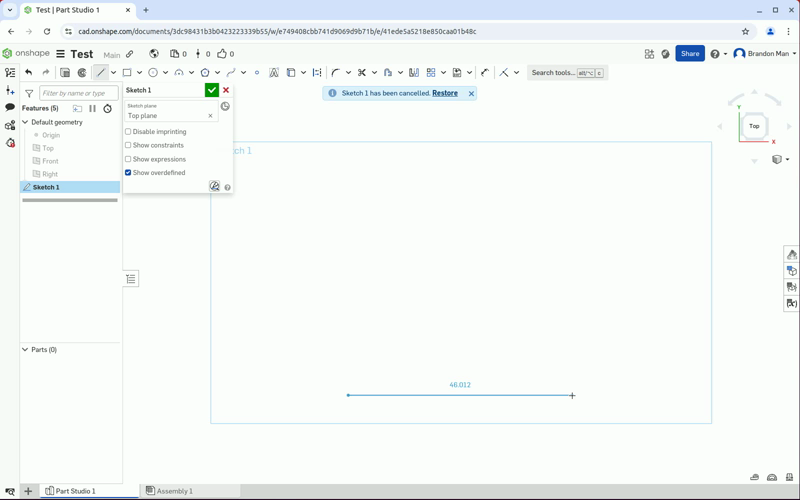
key_down(shift)
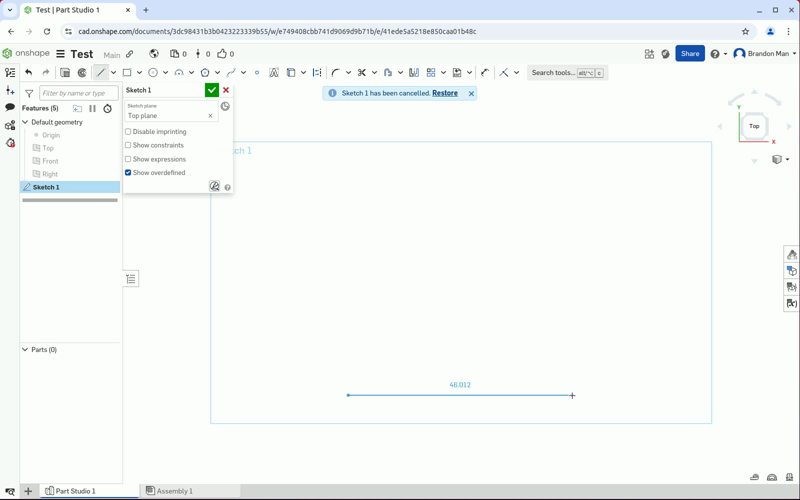
mouse_move(572, 171)
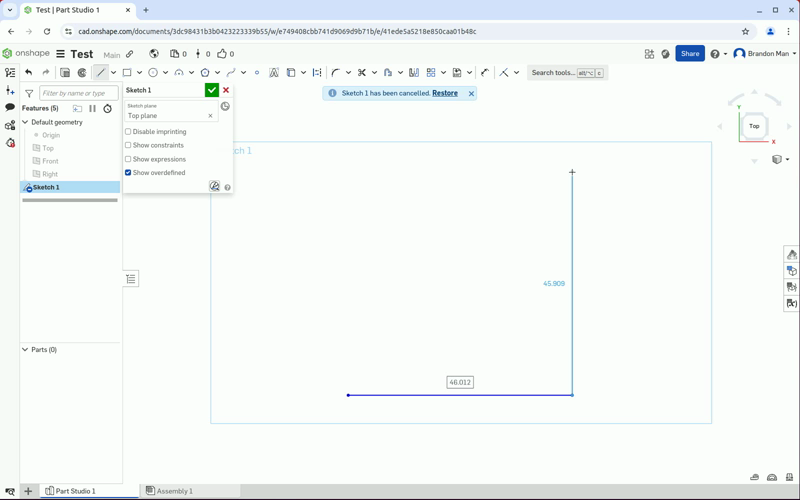
click(572, 171)
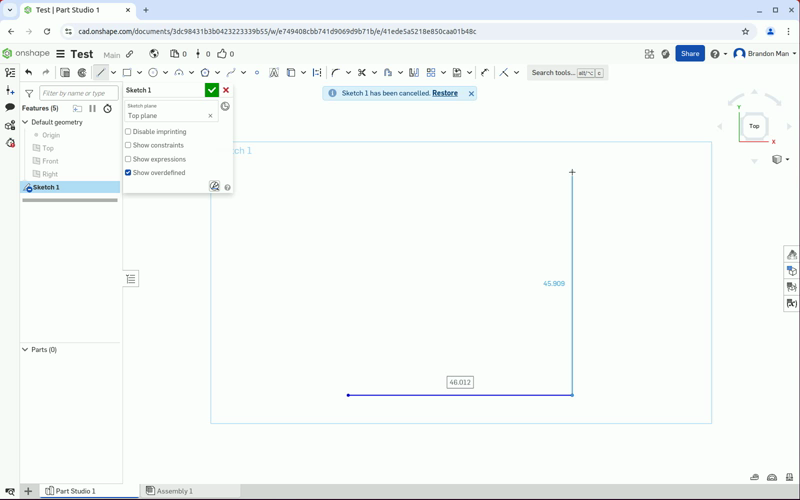
key_up(shift)
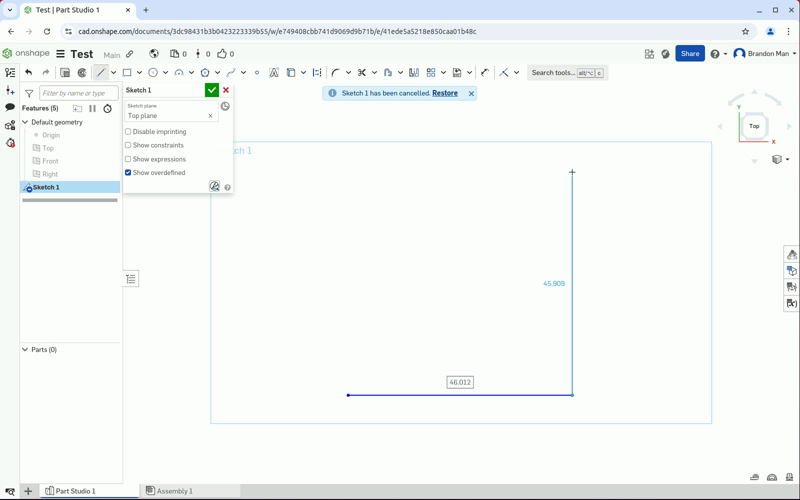
key_down(shift)
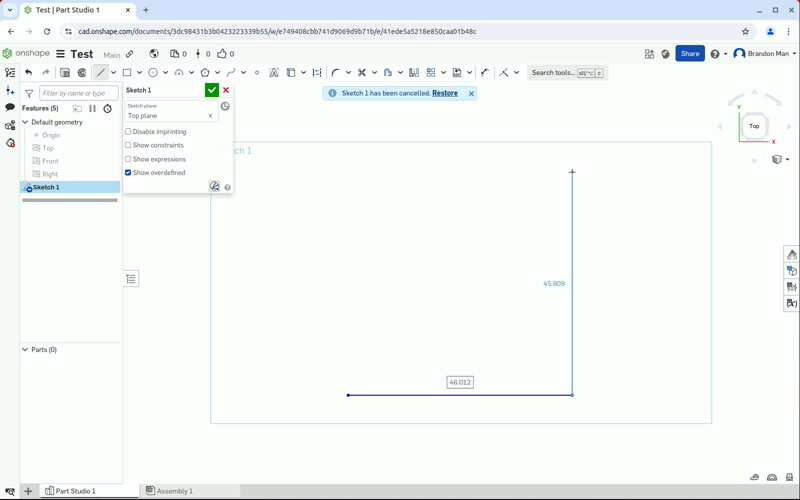
mouse_move(348, 171)
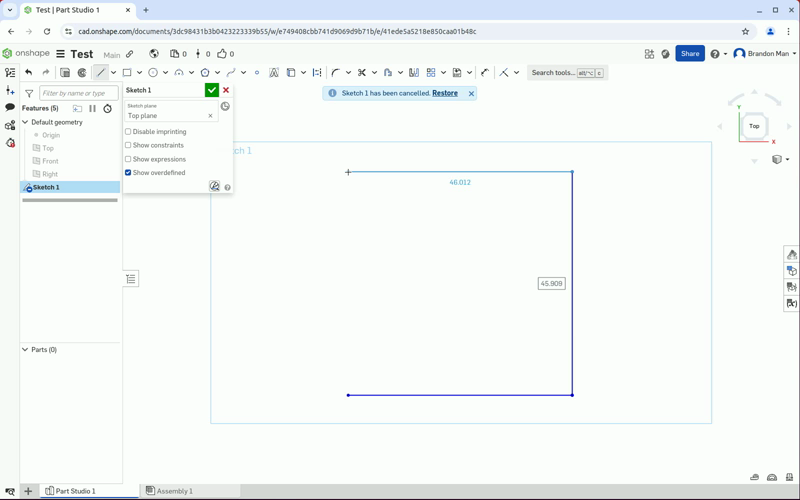
click(348, 171)
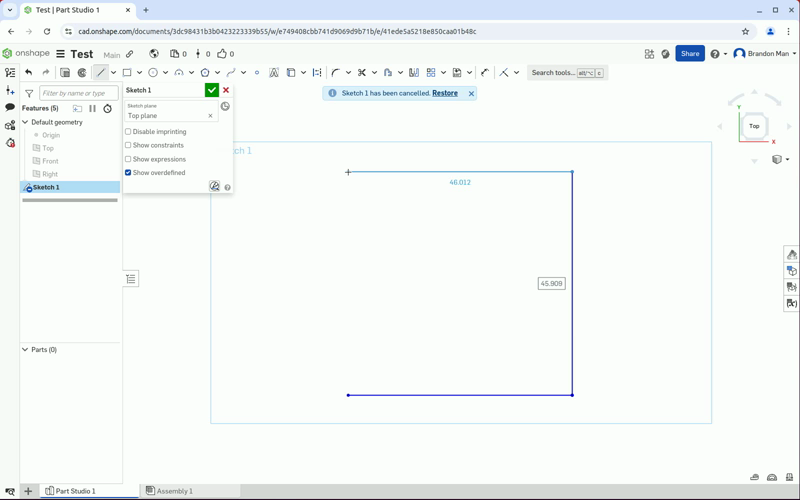
key_up(shift)
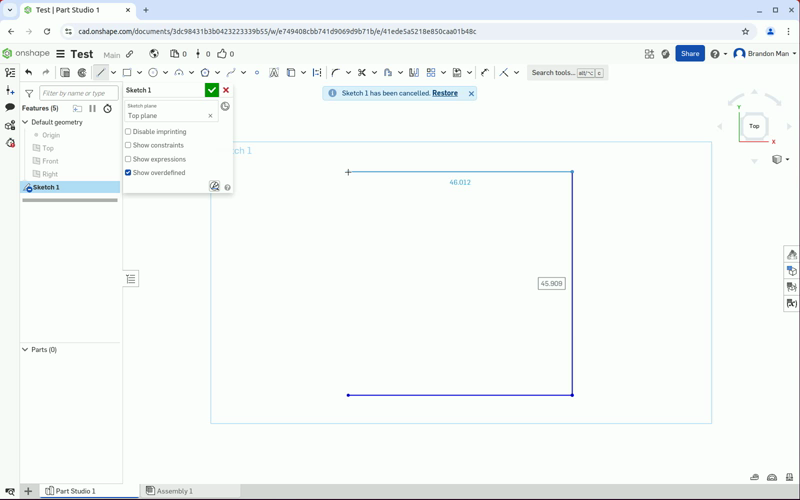
key_down(shift)
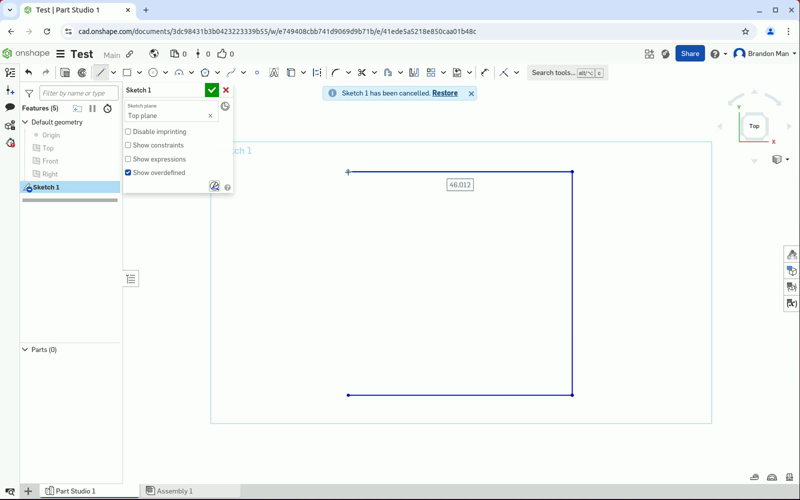
mouse_move(348, 395)
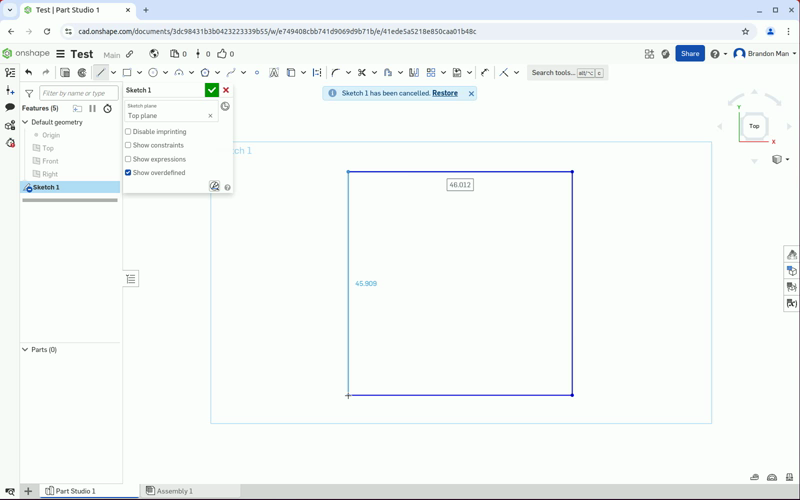
key_up(shift)
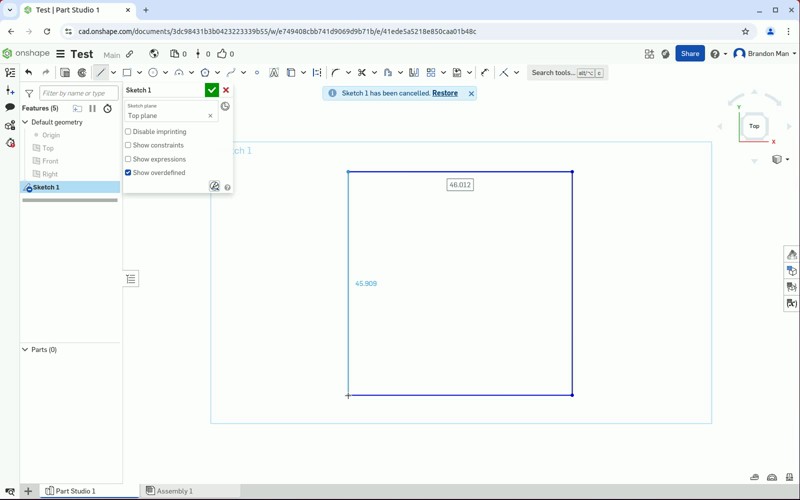
click(348, 395)
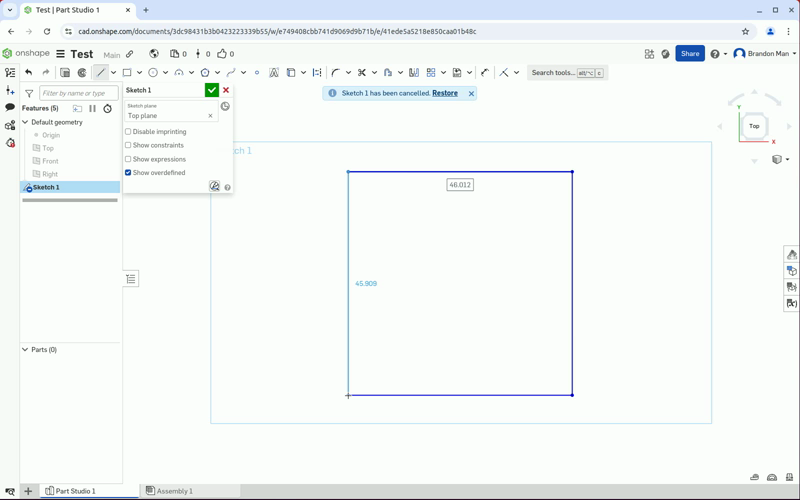
key(esc)
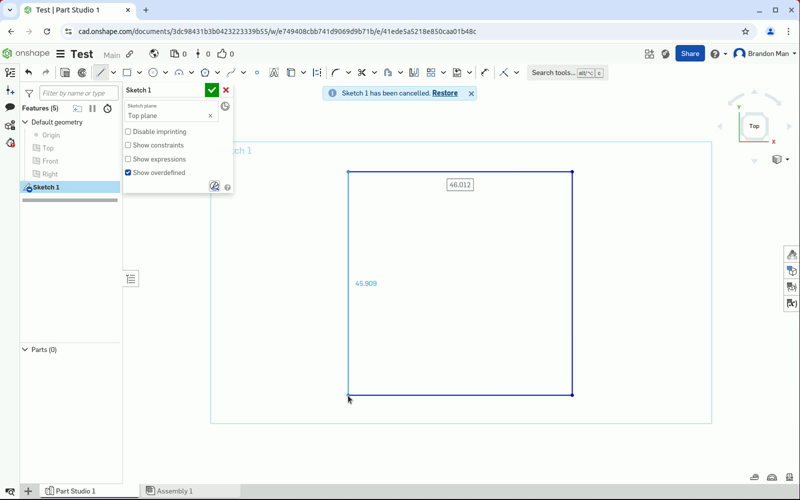
mouse_move(450, 205)
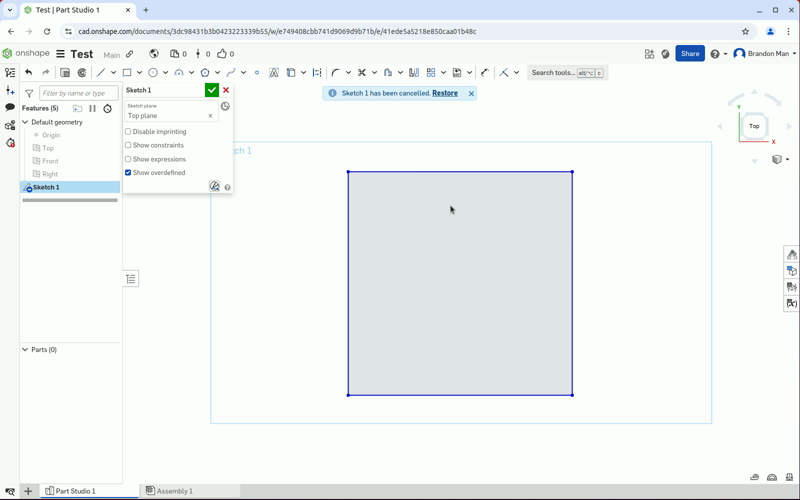
click(450, 205)
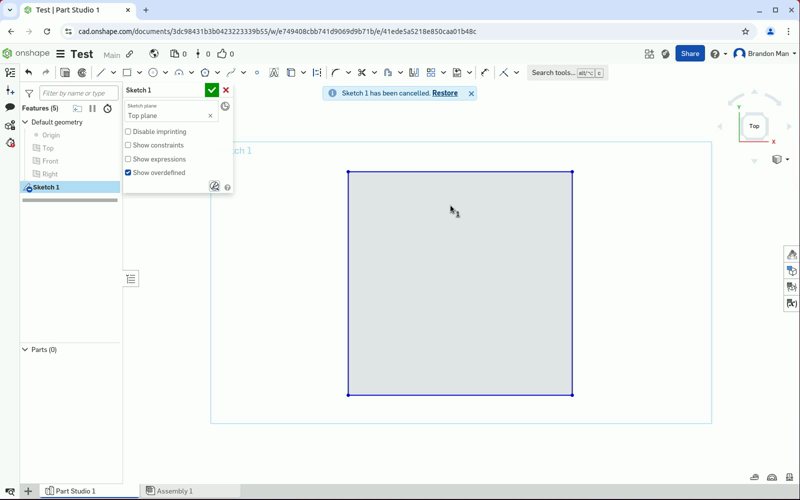
mouse_move(73, 352)
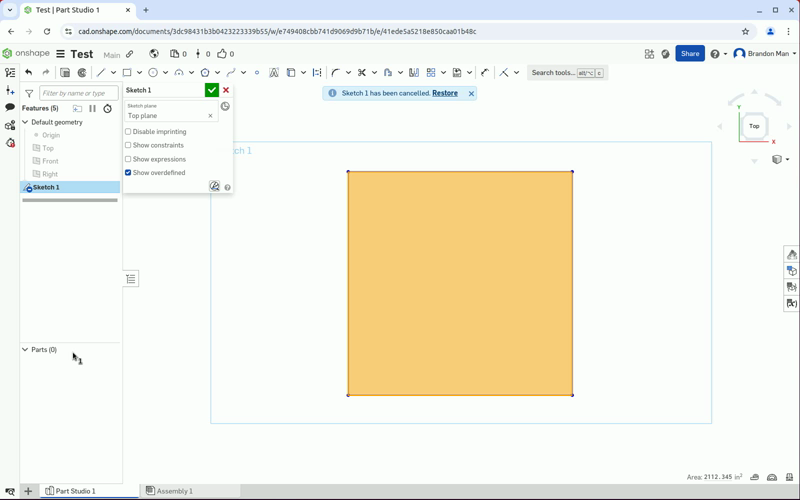
key(shift+y)
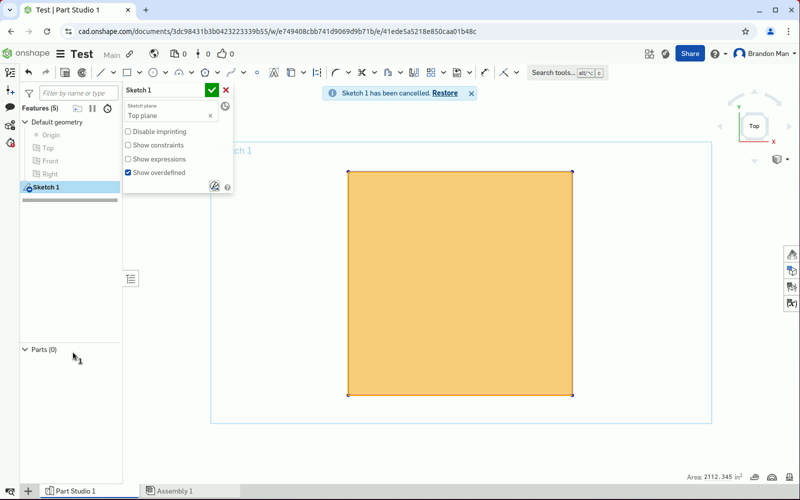
key(shift+e)
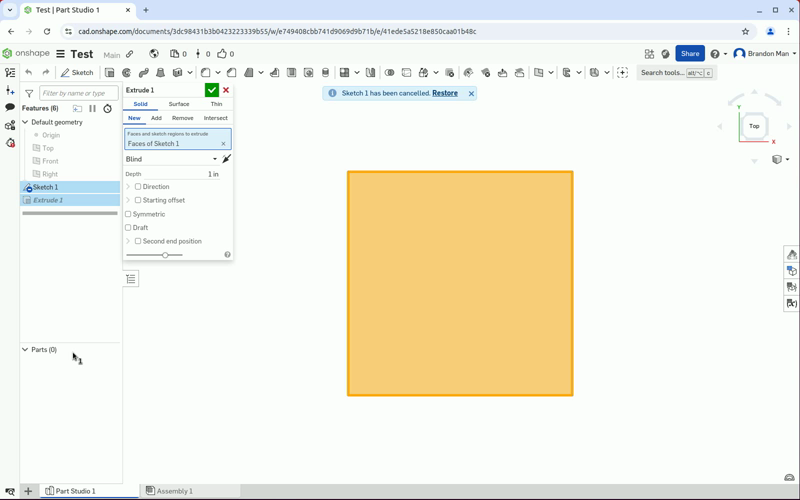
mouse_move(143, 106)
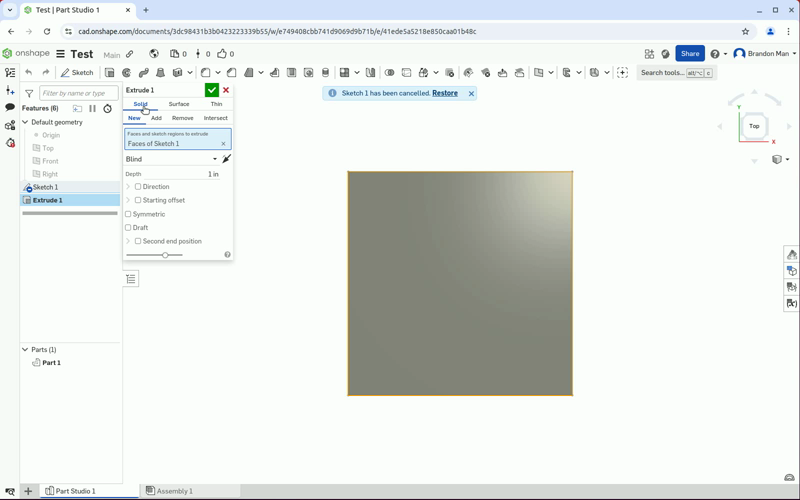
click(143, 106)
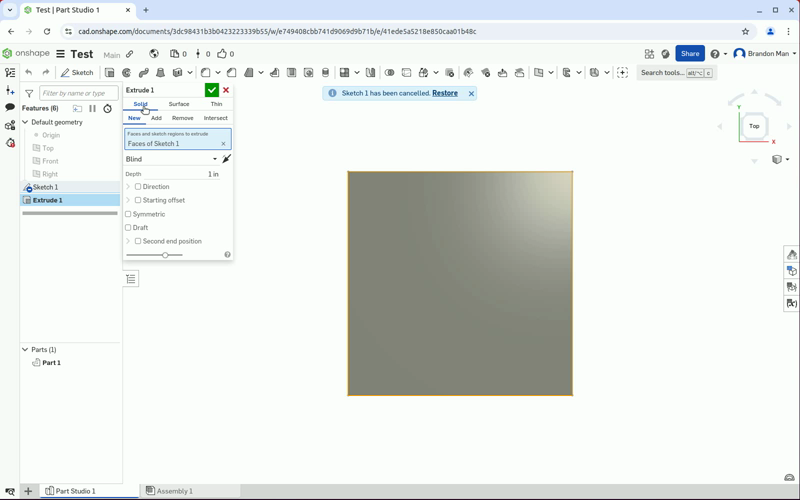
mouse_move(137, 120)
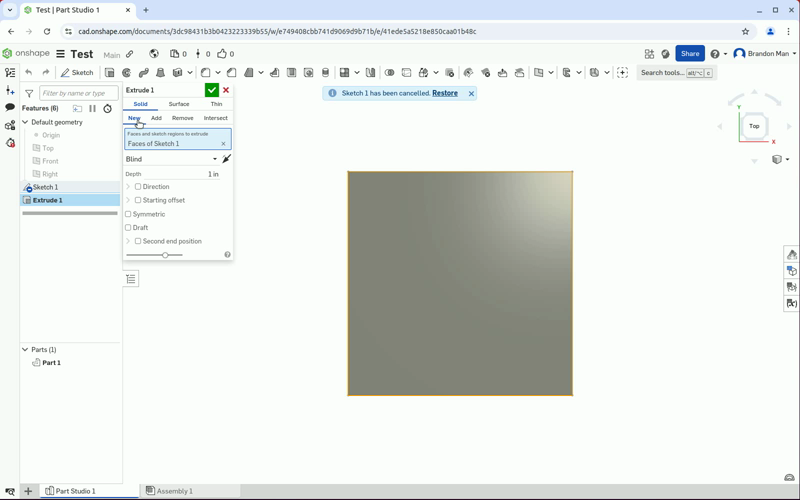
click(137, 120)
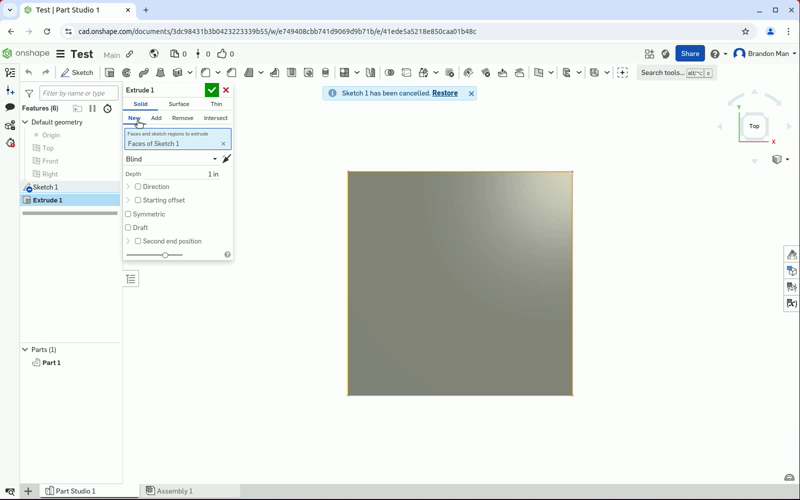
key(tab, 4)
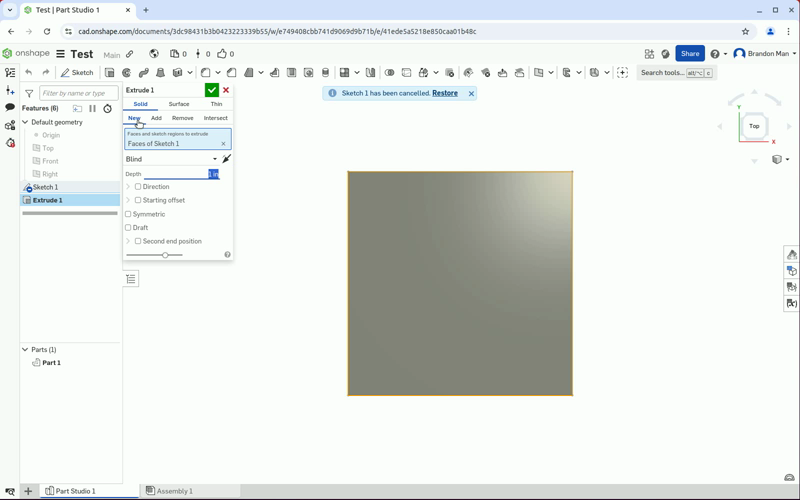
text(9.147)
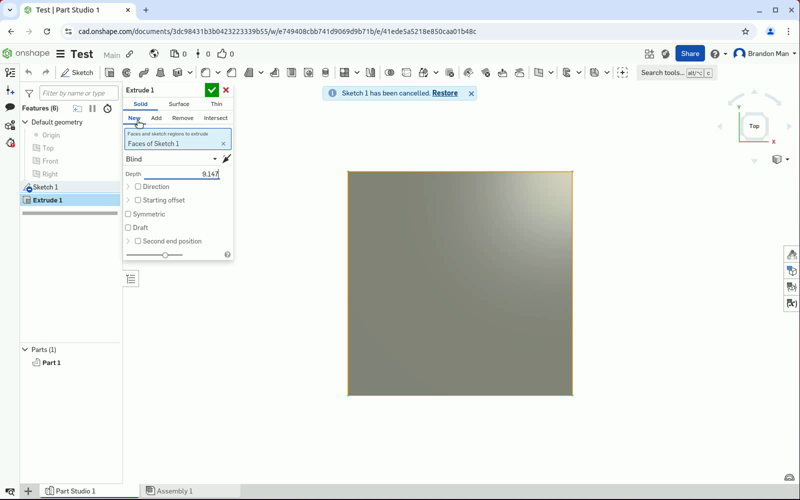
key(enter)
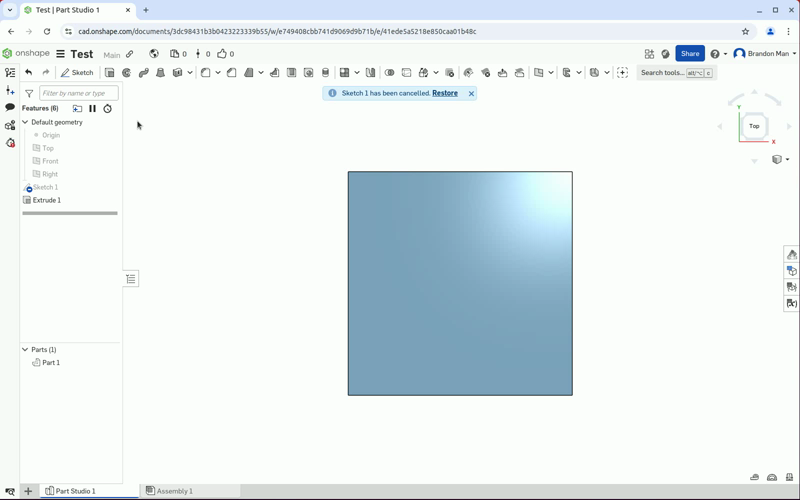
key(shift+h)
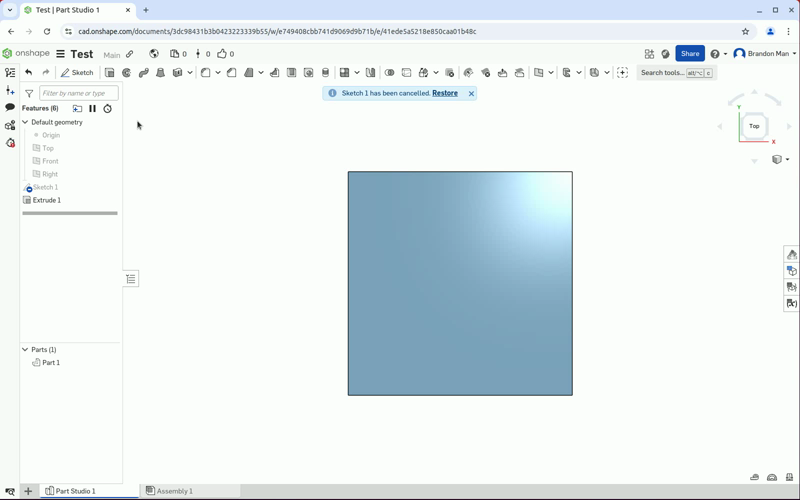
key(shift+h)
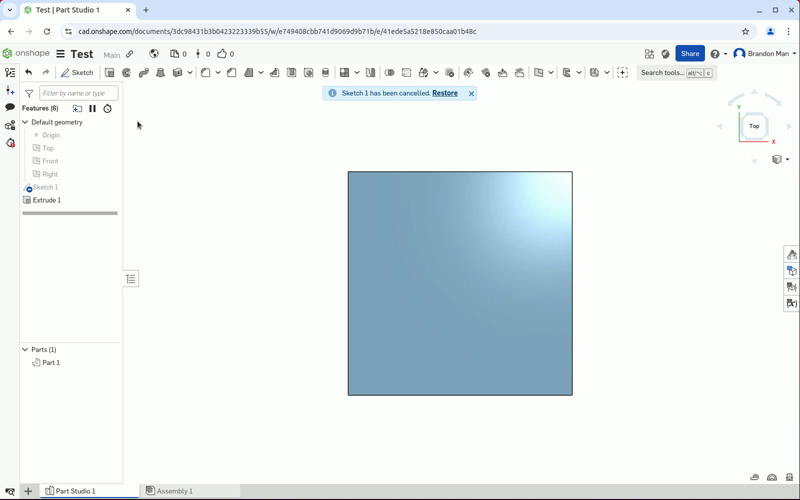
mouse_move(73, 189)
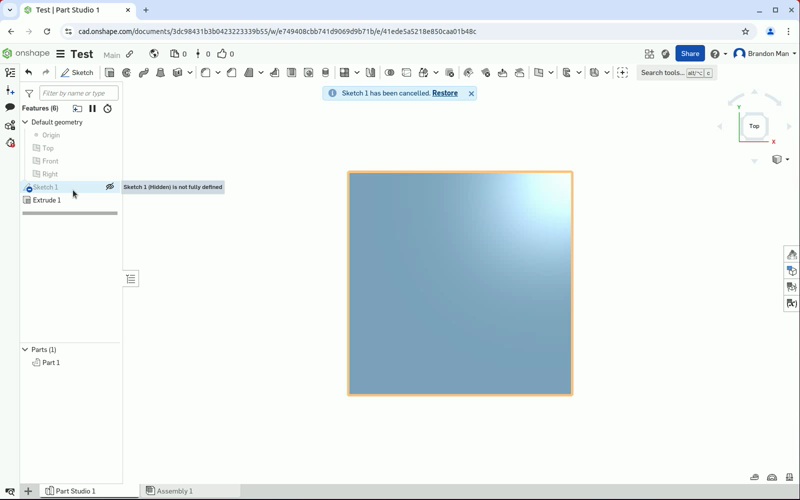
click(73, 189)
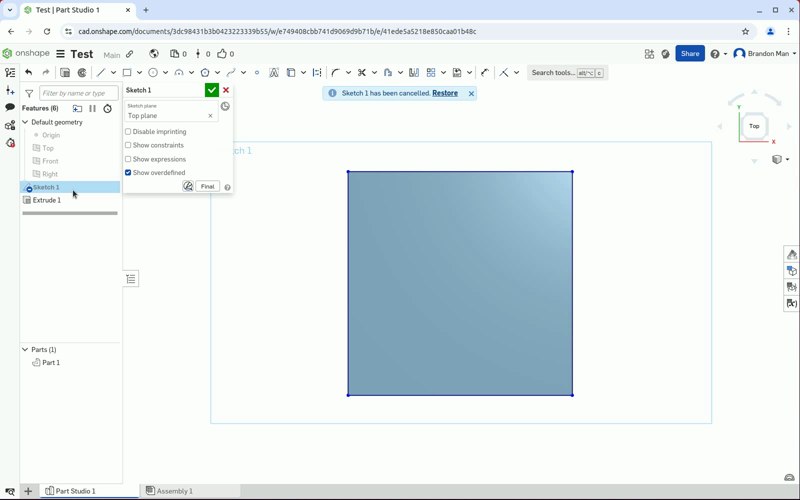
mouse_move(229, 92)
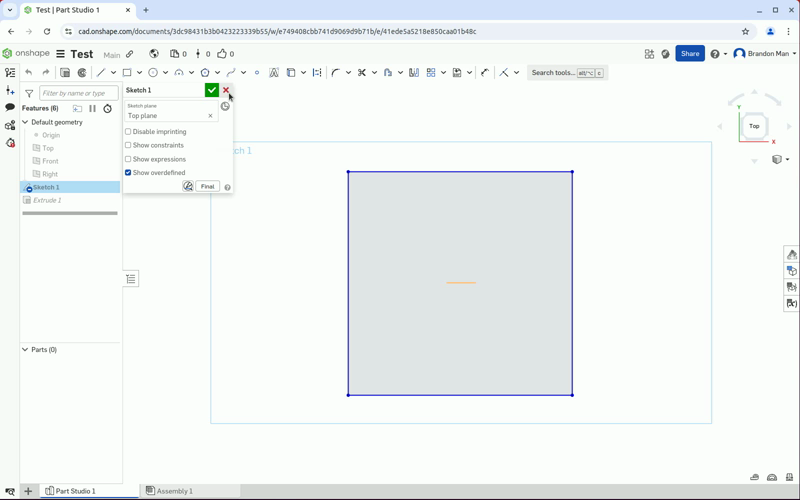
click(229, 92)
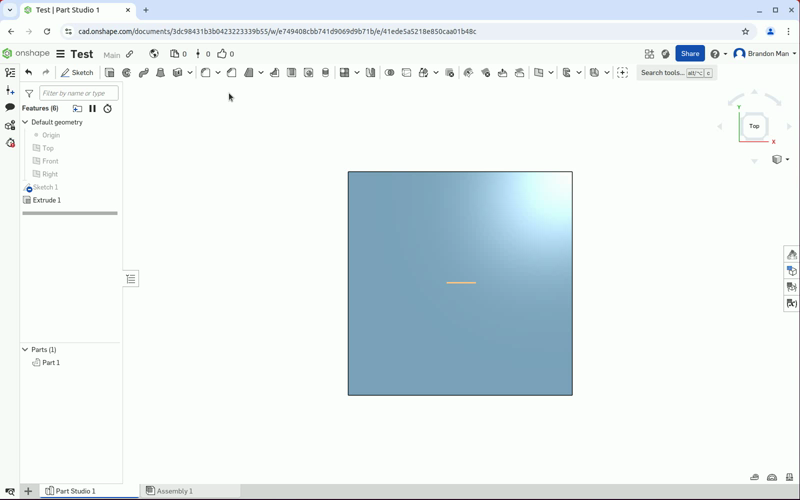
mouse_move(541, 75)
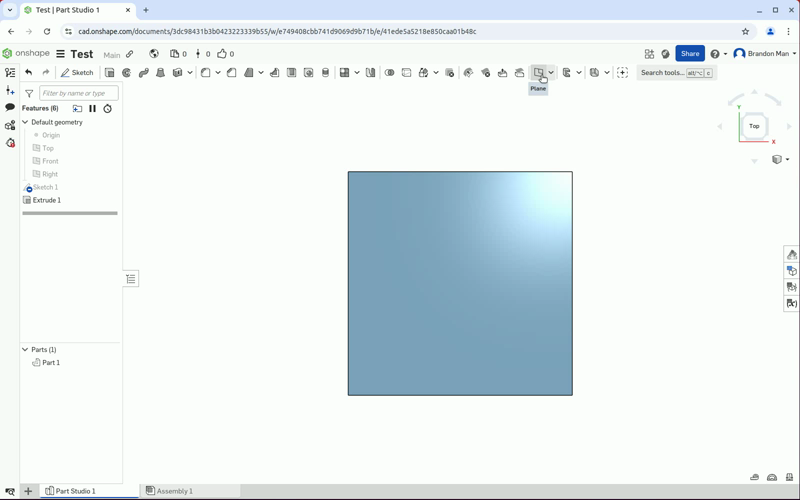
click(541, 75)
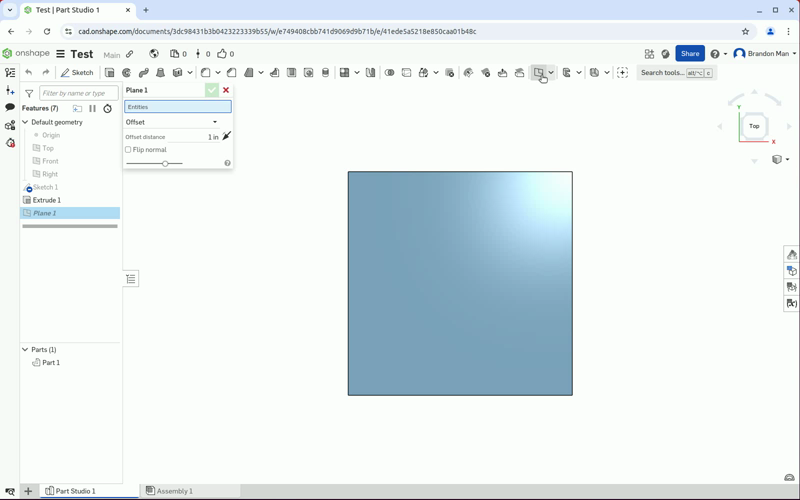
mouse_move(73, 150)
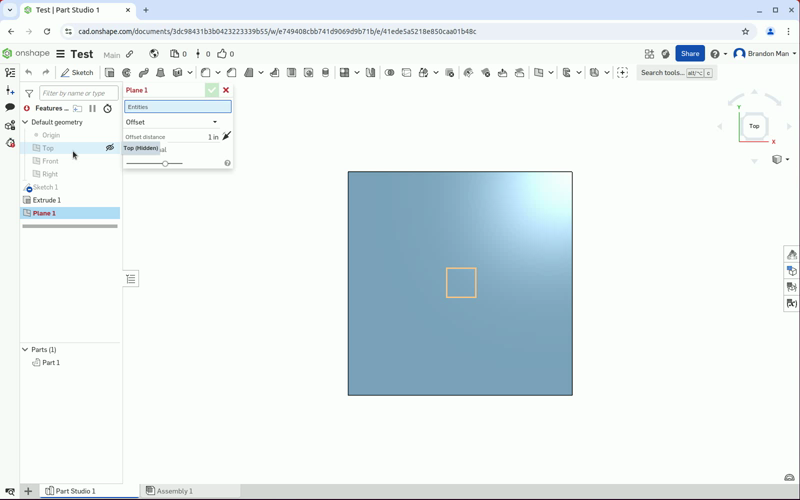
click(73, 150)
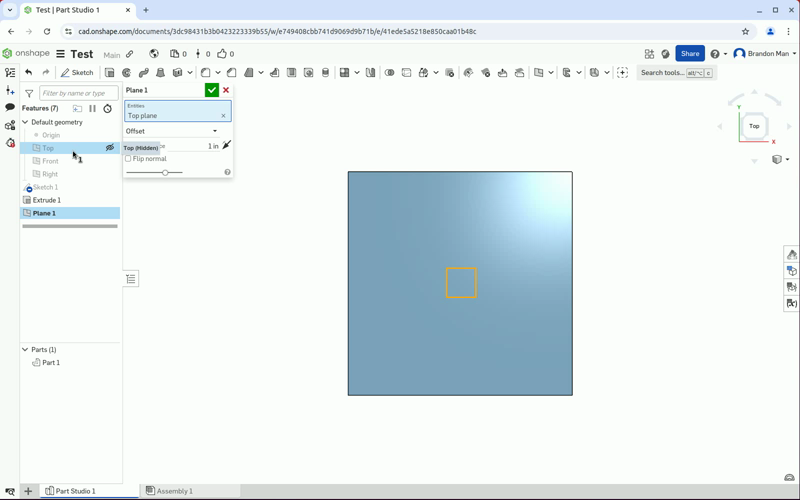
key(tab, 2)
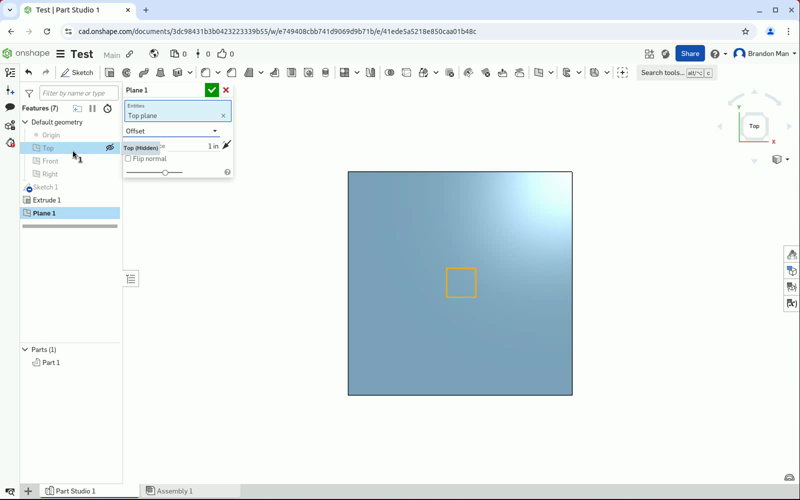
text(9.151)
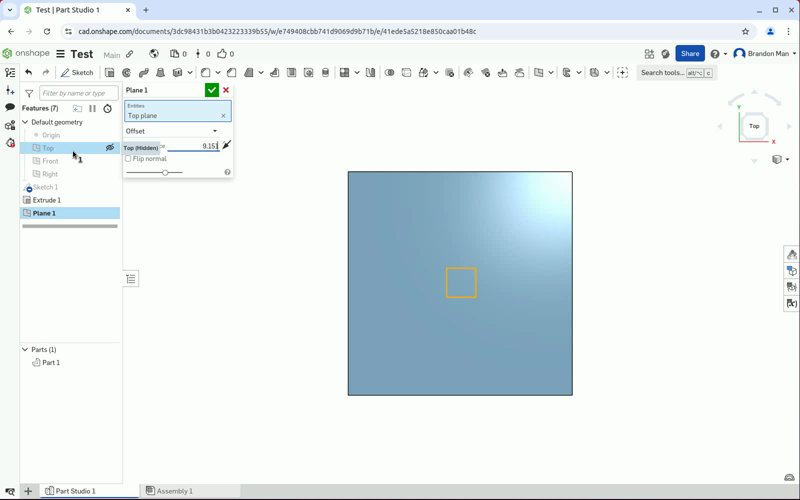
key(enter, 2)
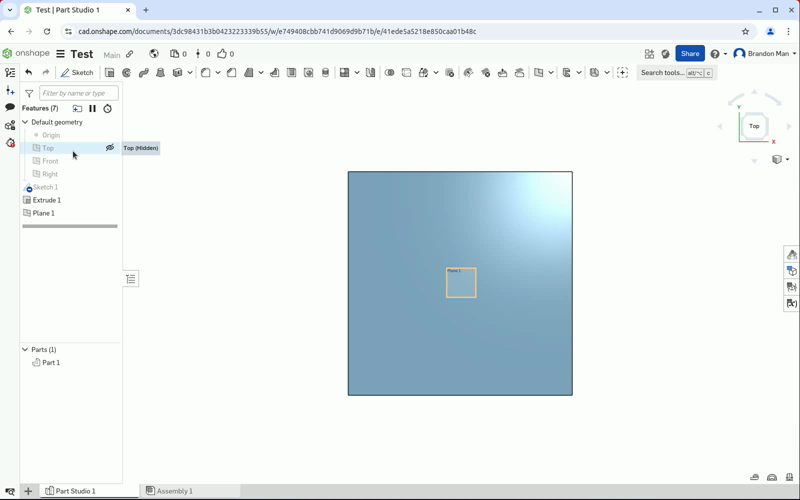
key(shift+s)
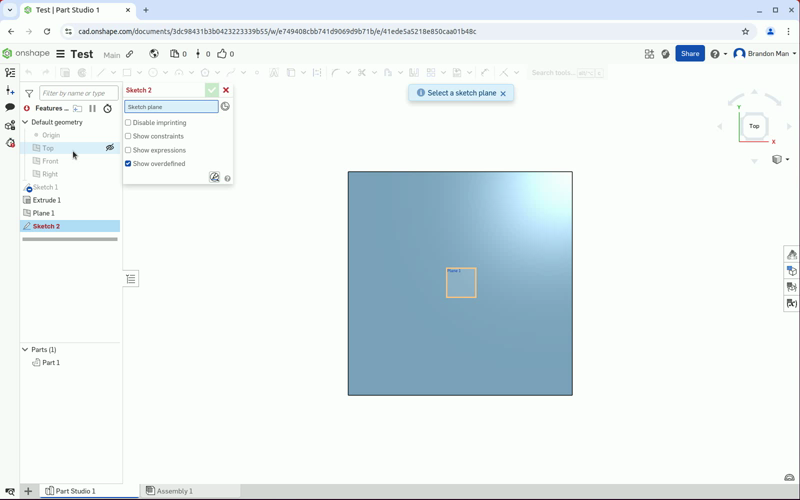
mouse_move(73, 215)
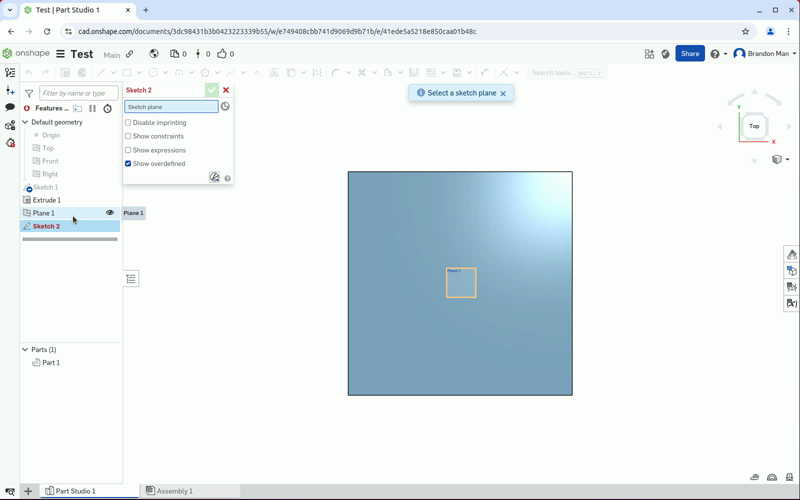
click(73, 215)
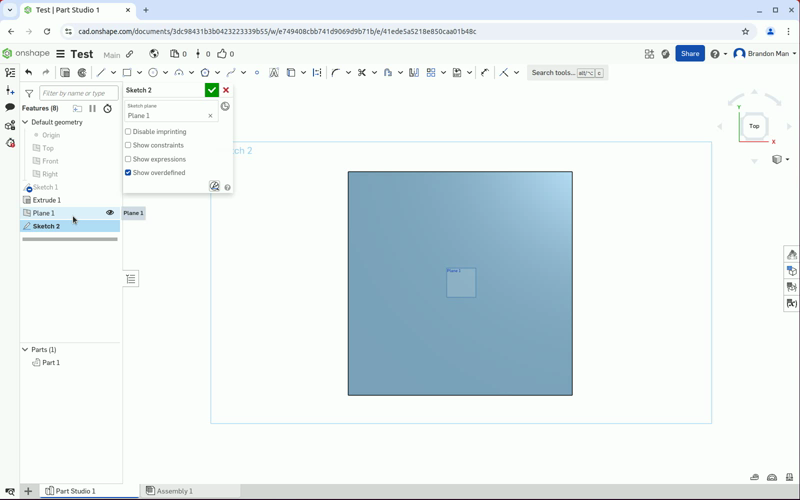
mouse_move(73, 352)
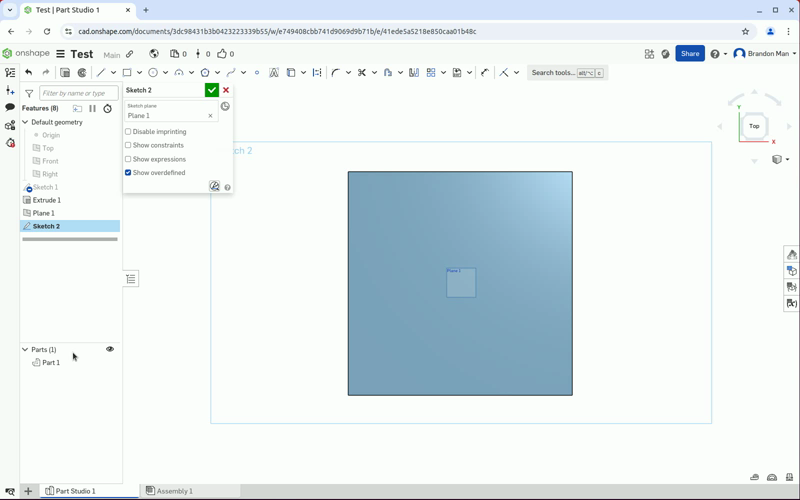
key(y)
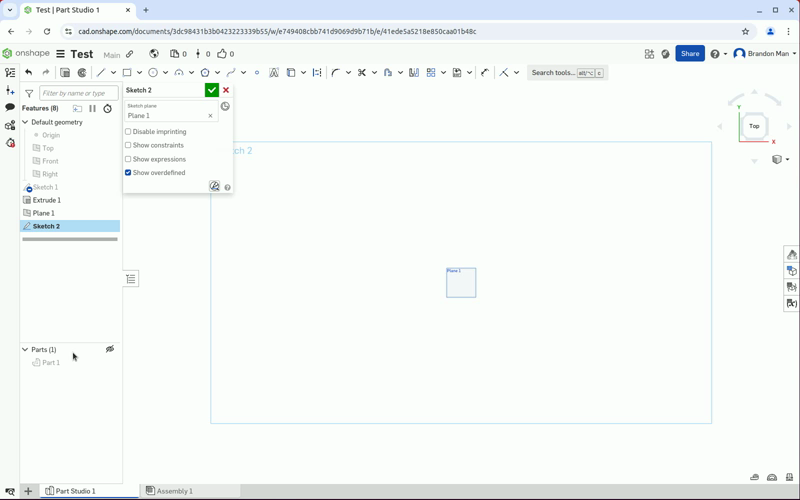
key(l)
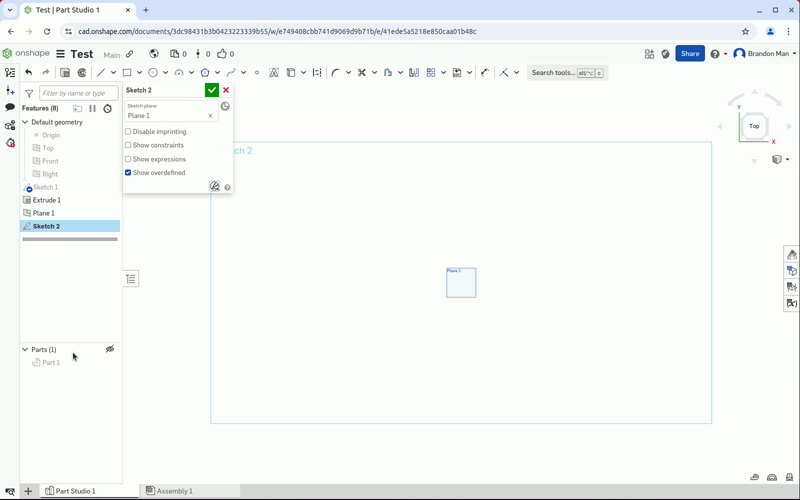
key_down(shift)
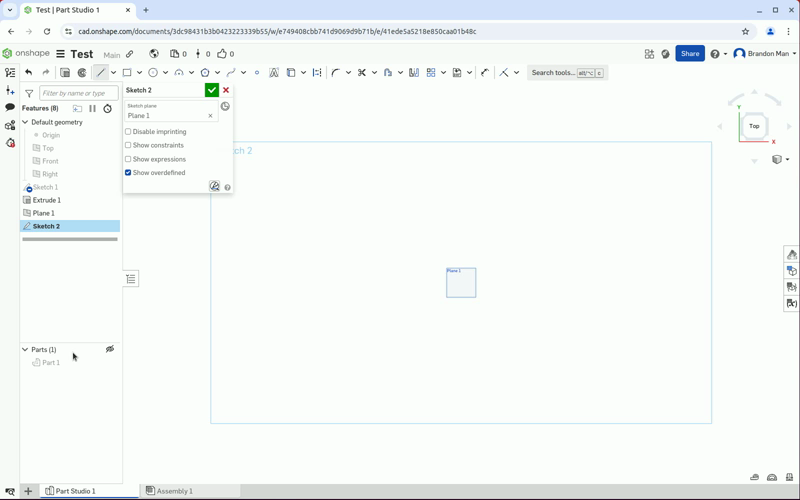
mouse_move(449, 360)
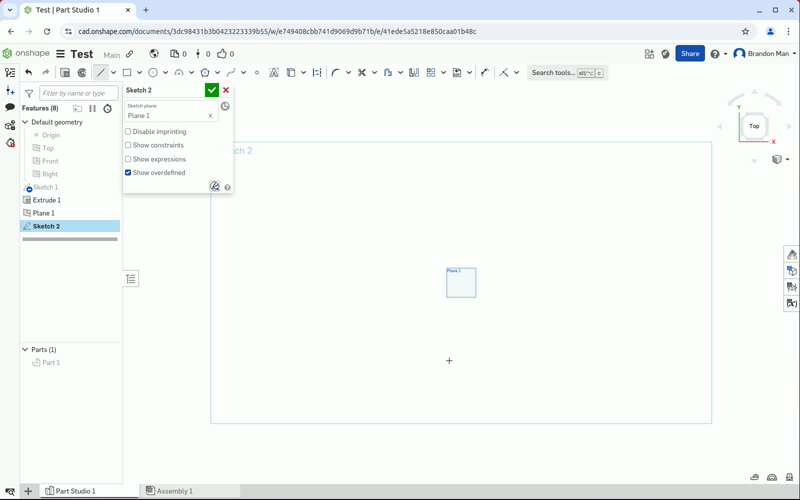
click(449, 360)
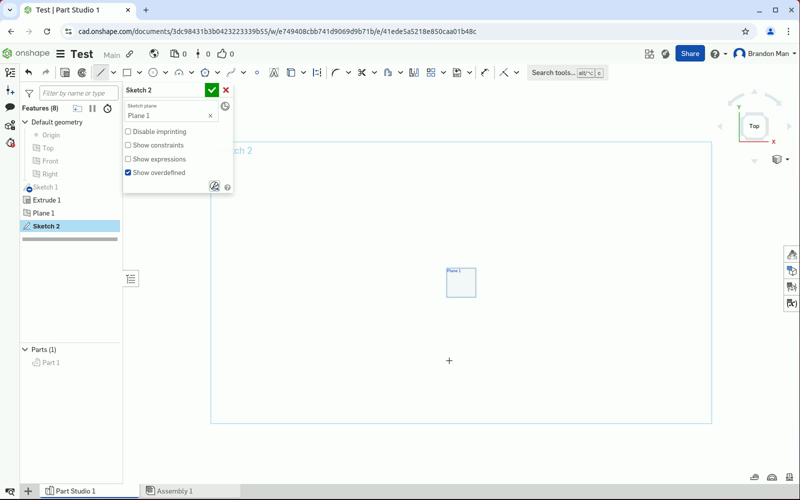
key_up(shift)
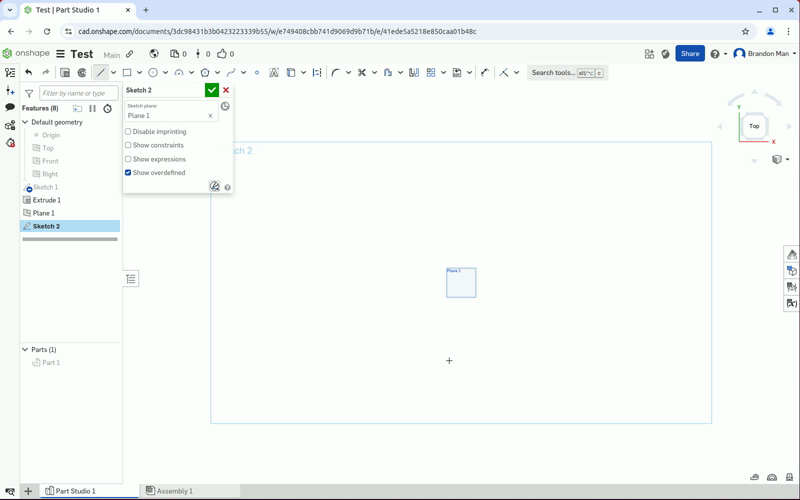
key_down(shift)
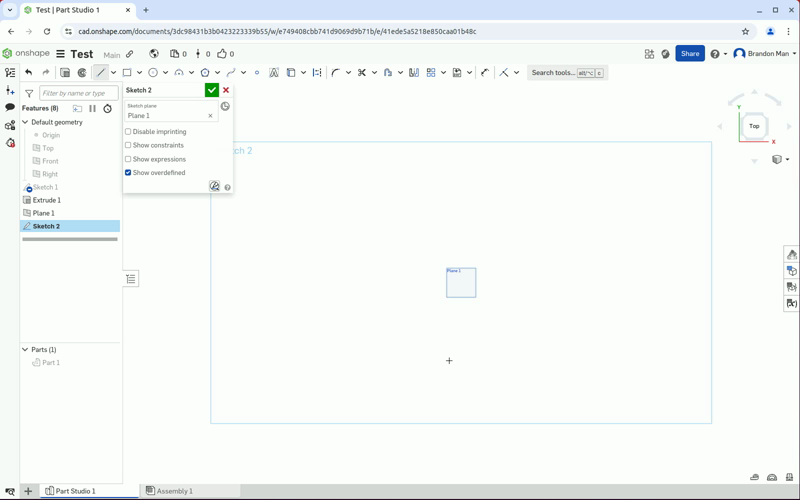
mouse_move(479, 360)
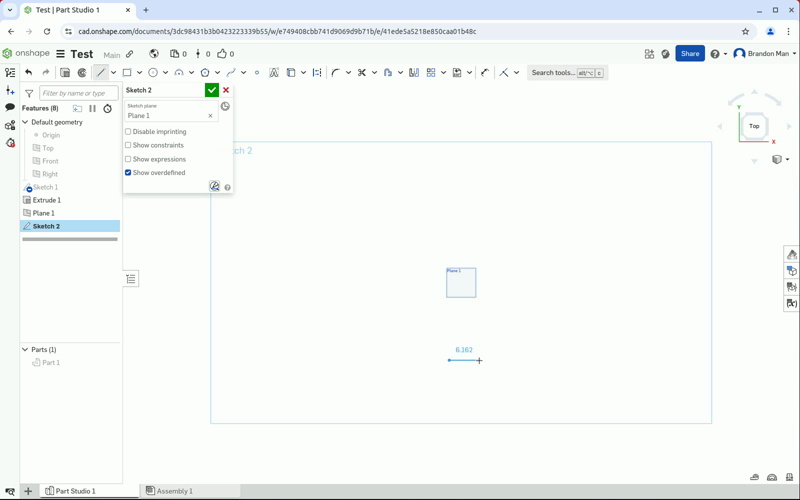
mouse_move(471, 360)
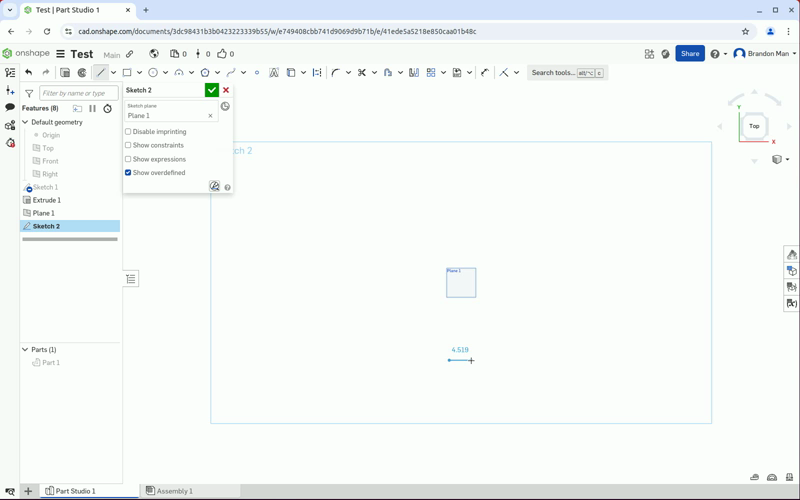
click(471, 360)
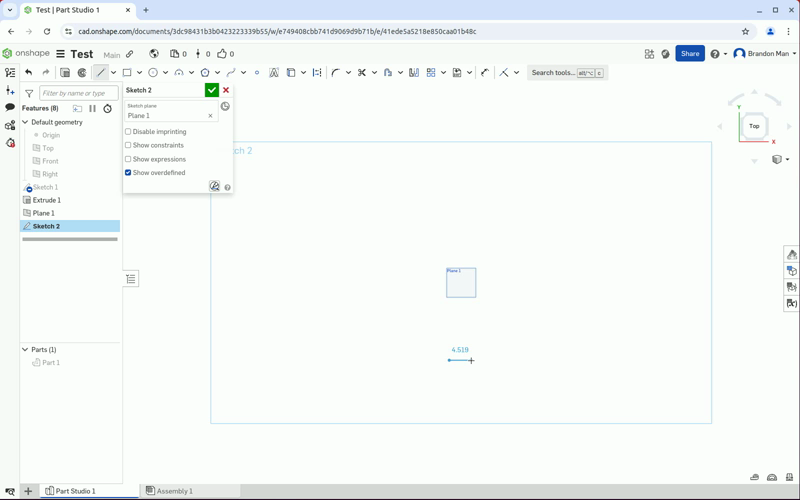
key_up(shift)
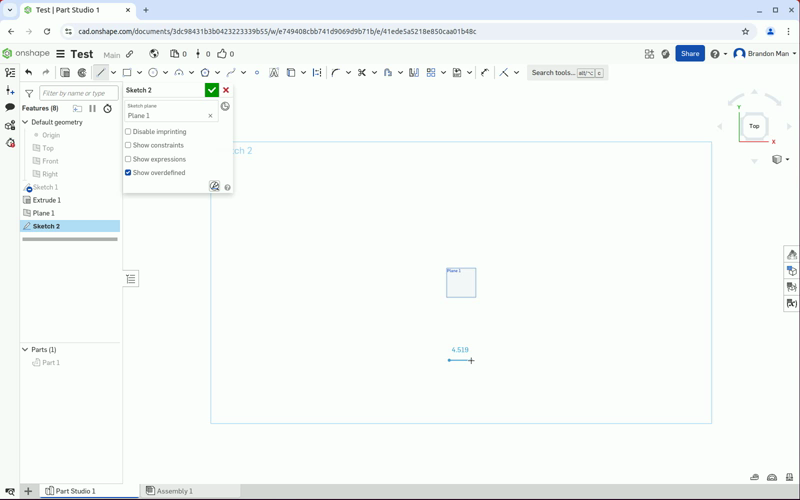
key_down(shift)
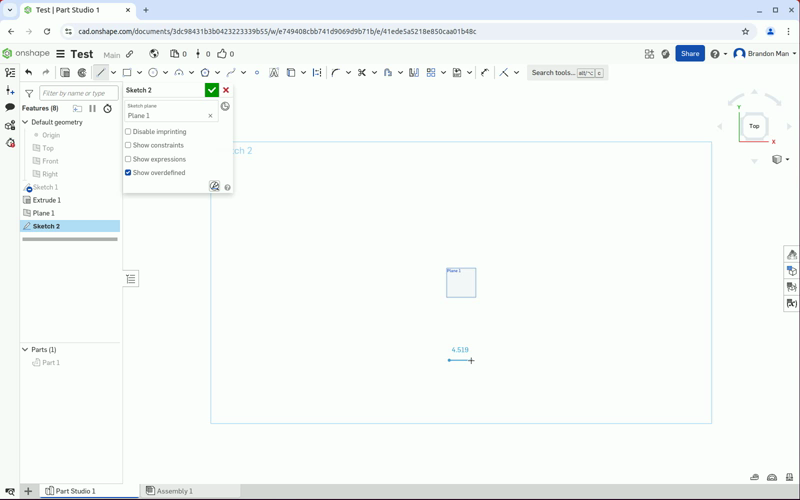
mouse_move(471, 198)
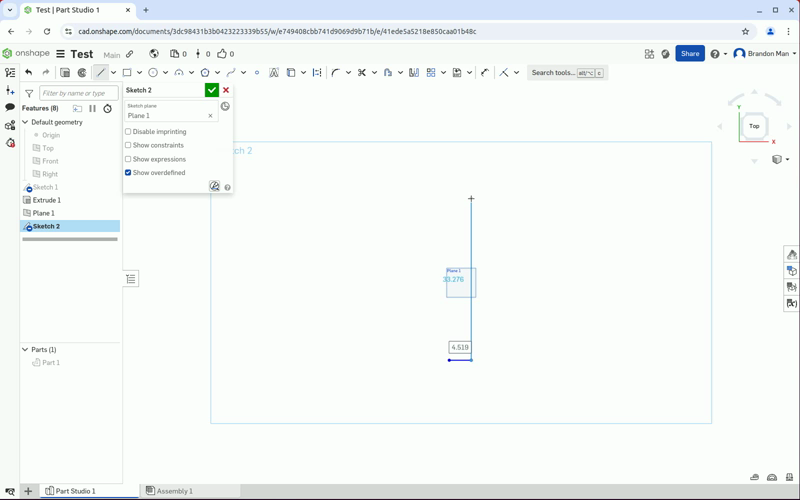
click(471, 198)
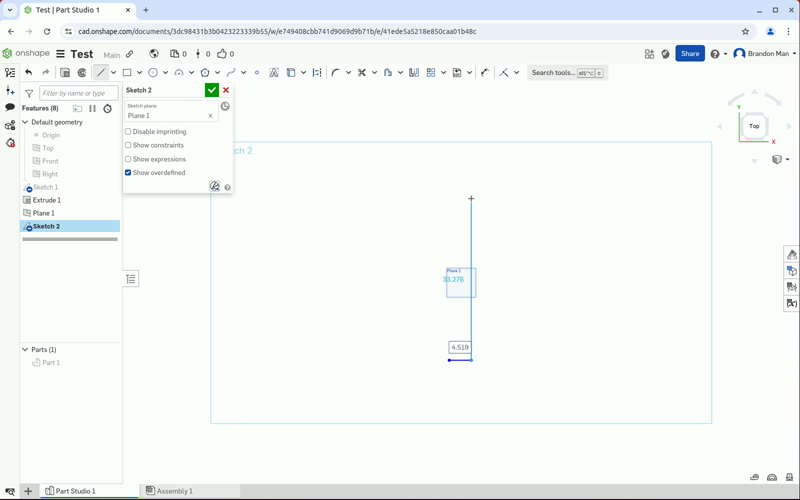
key_up(shift)
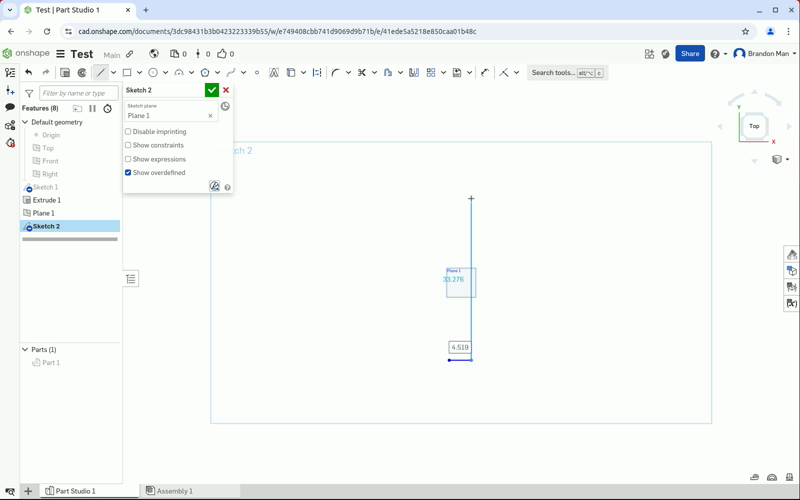
key_down(shift)
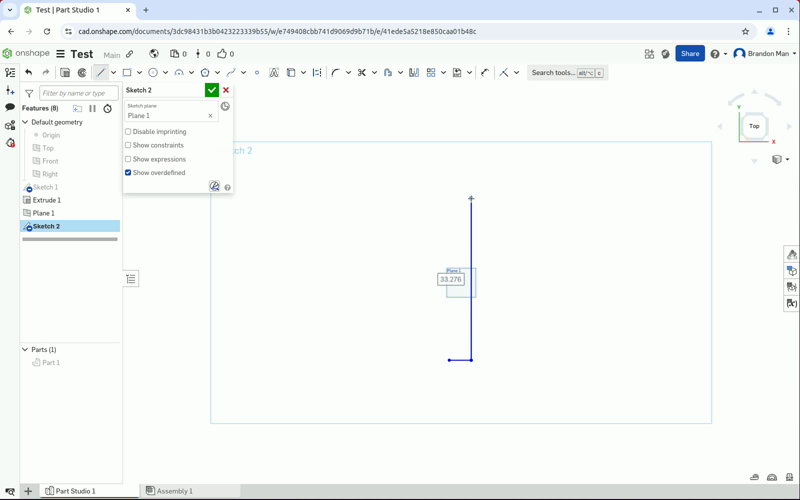
mouse_move(501, 198)
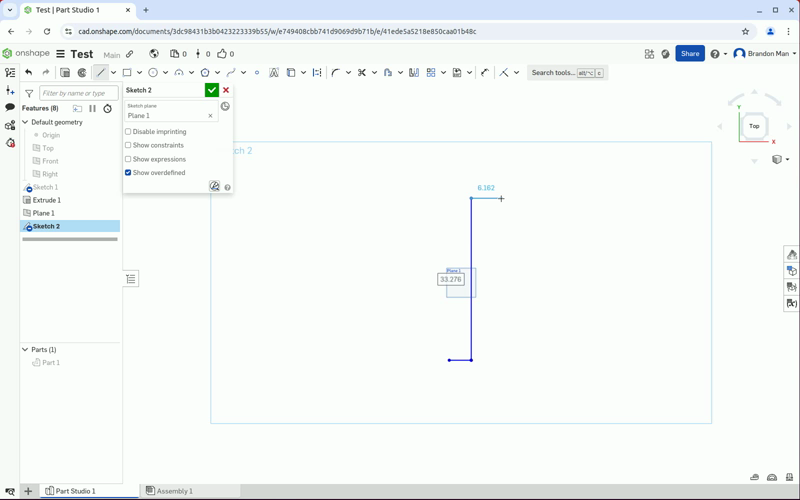
mouse_move(449, 198)
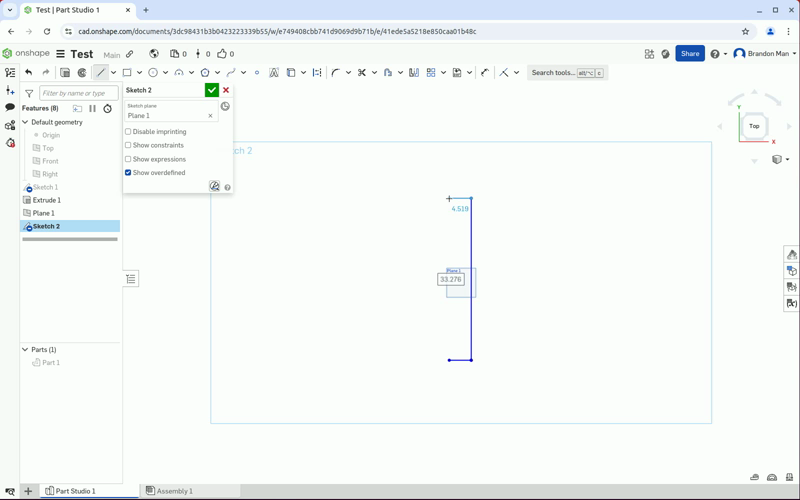
click(449, 198)
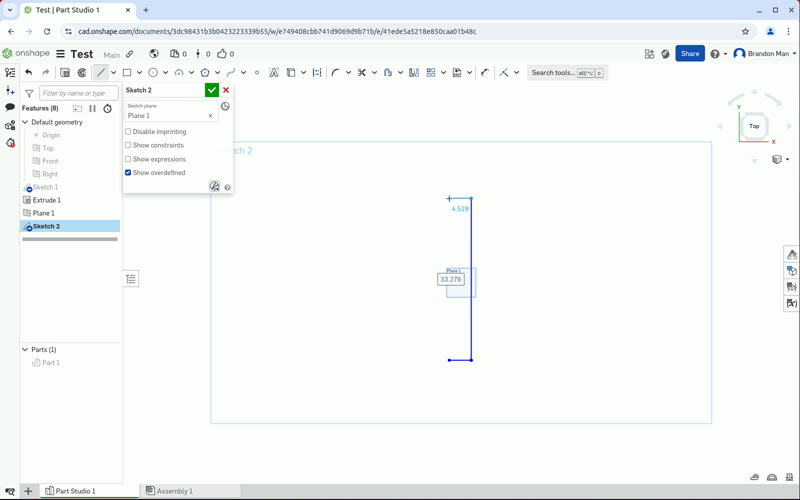
key_up(shift)
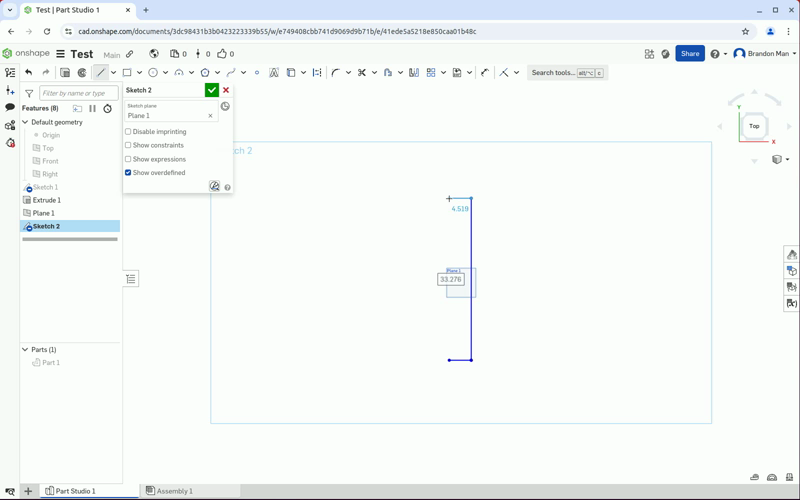
key_down(shift)
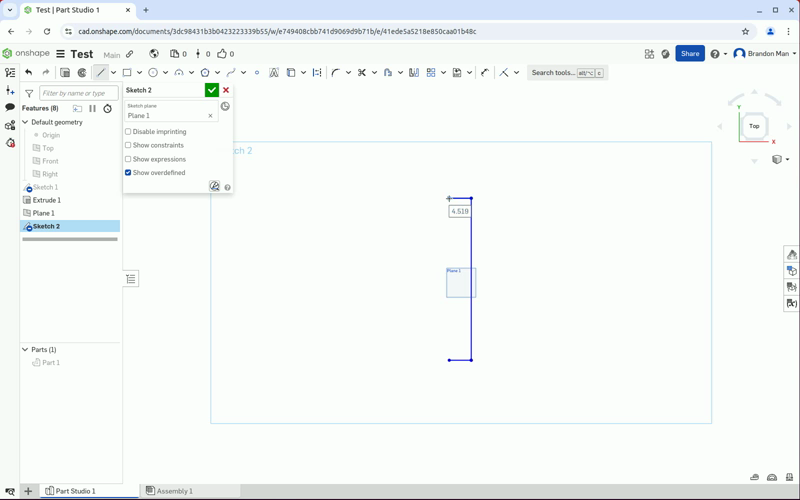
mouse_move(449, 360)
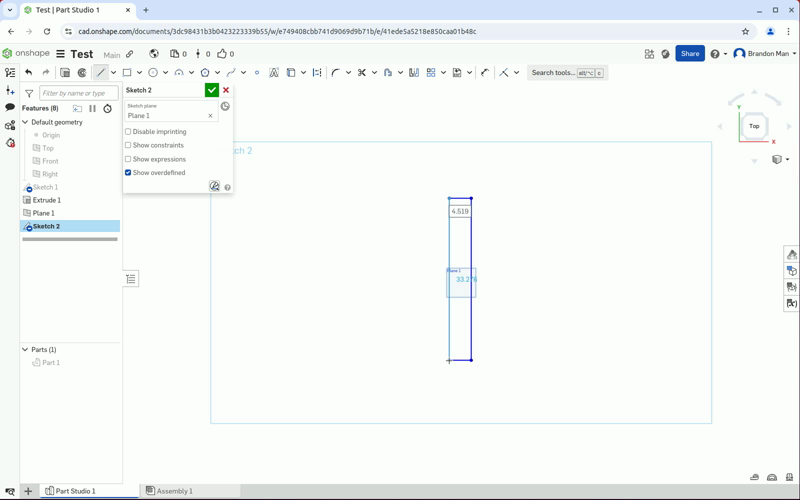
key_up(shift)
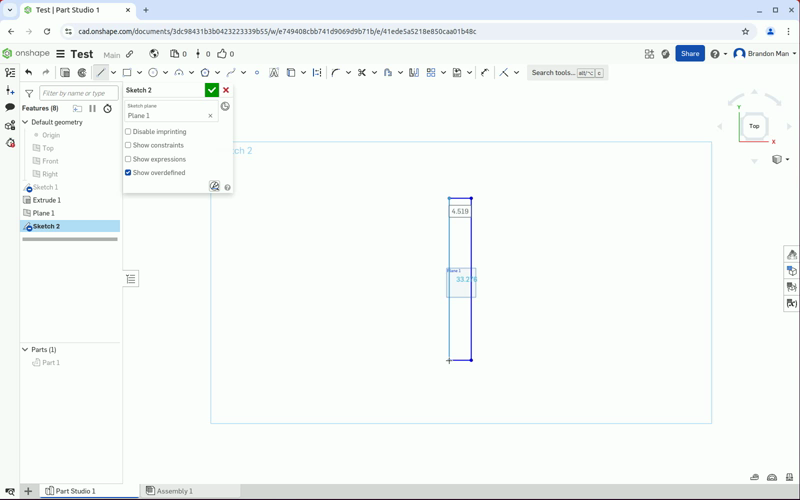
click(449, 360)
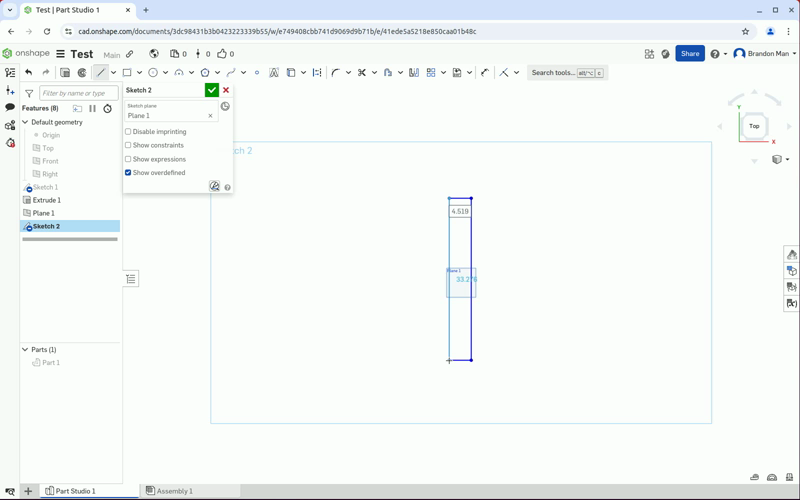
key(esc)
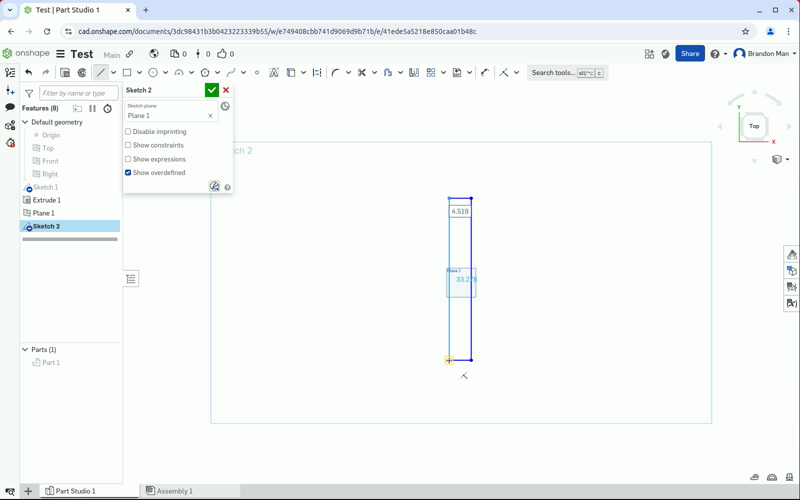
mouse_move(457, 240)
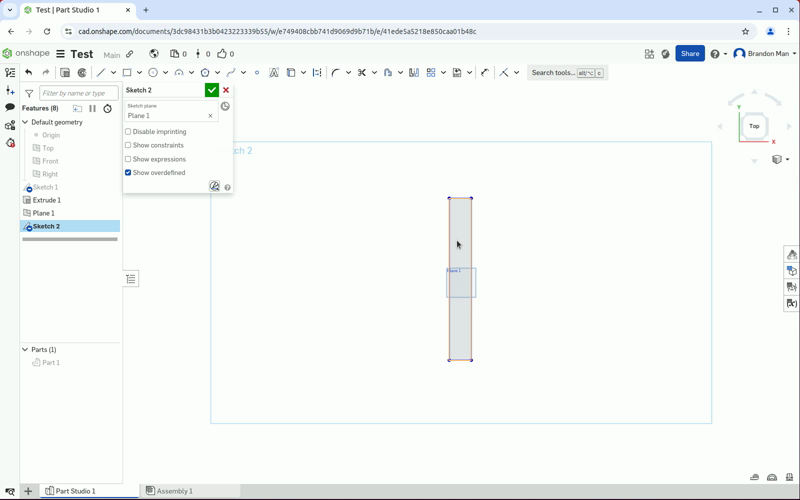
click(457, 240)
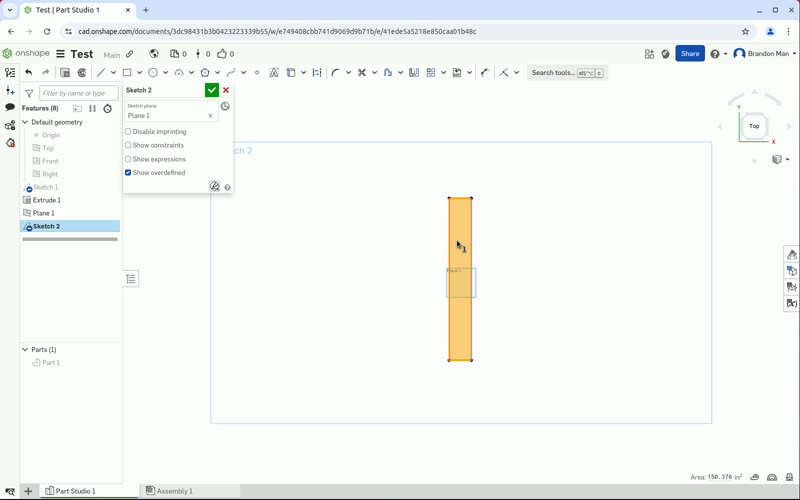
mouse_move(73, 352)
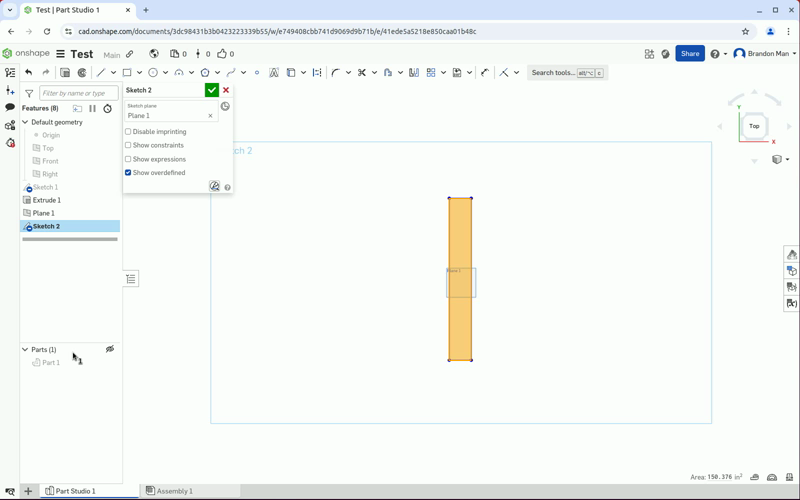
key(shift+y)
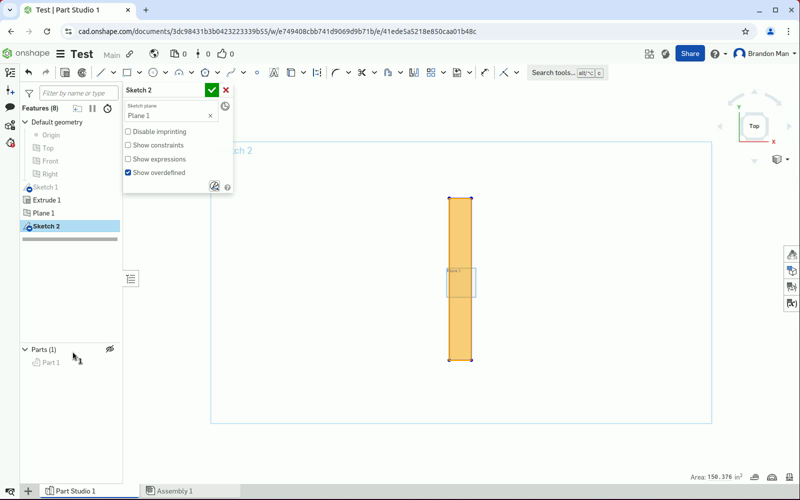
key(shift+e)
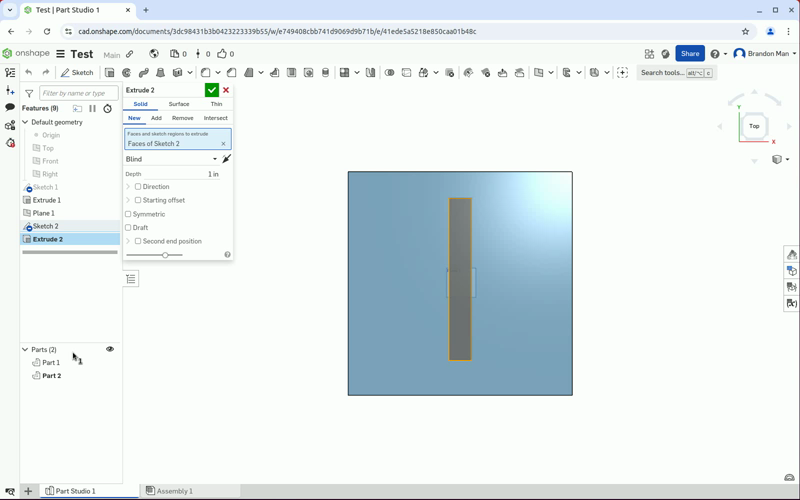
mouse_move(143, 106)
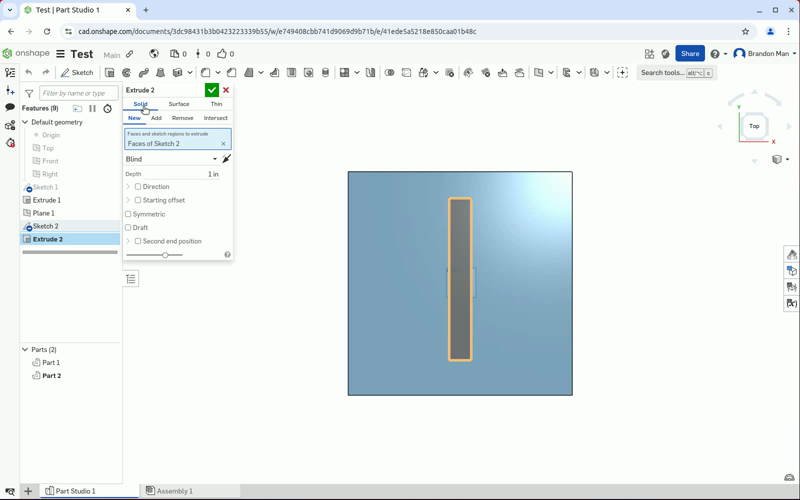
click(143, 106)
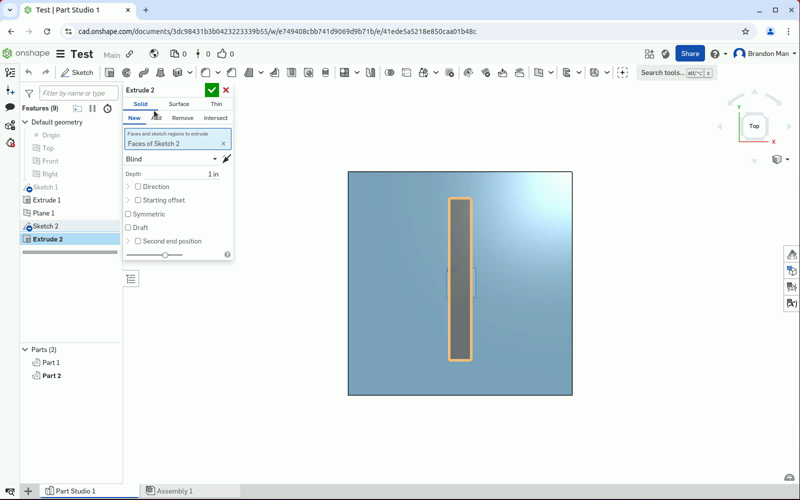
mouse_move(186, 120)
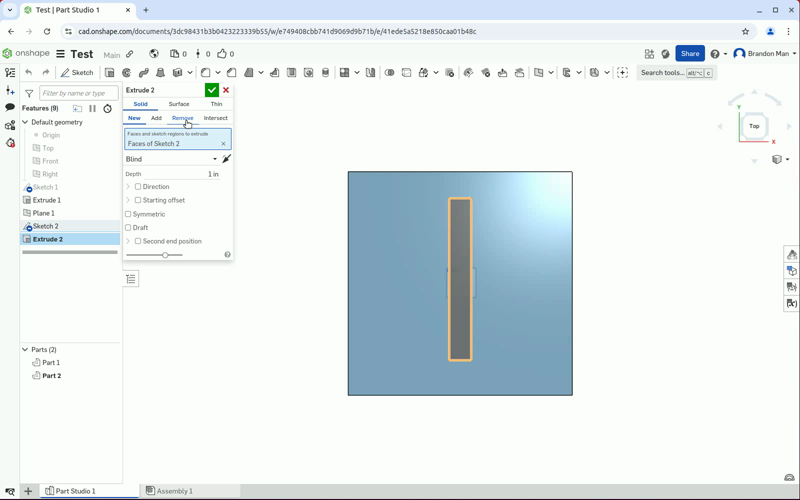
click(186, 120)
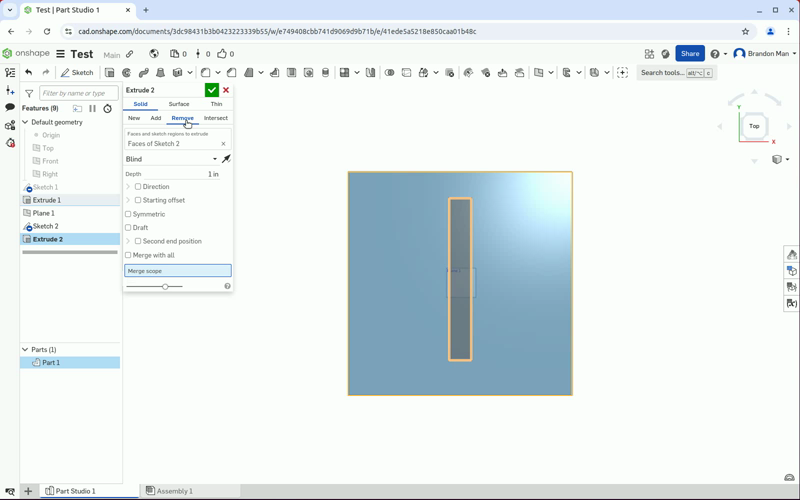
key(tab, 4)
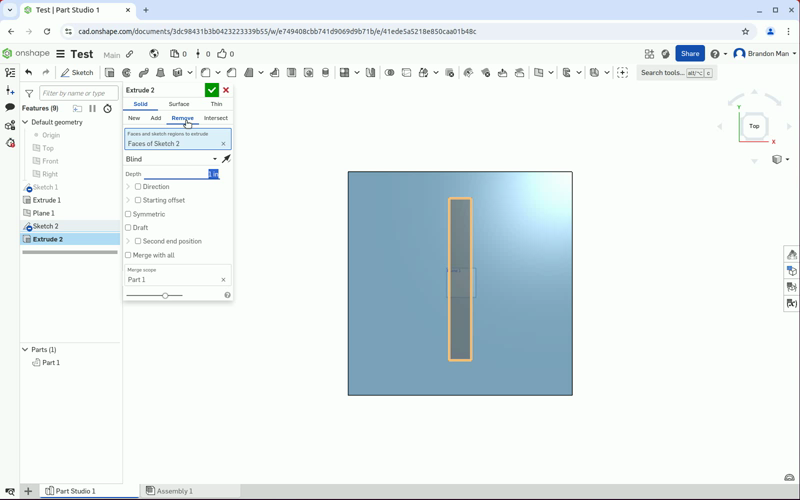
text(4.574)
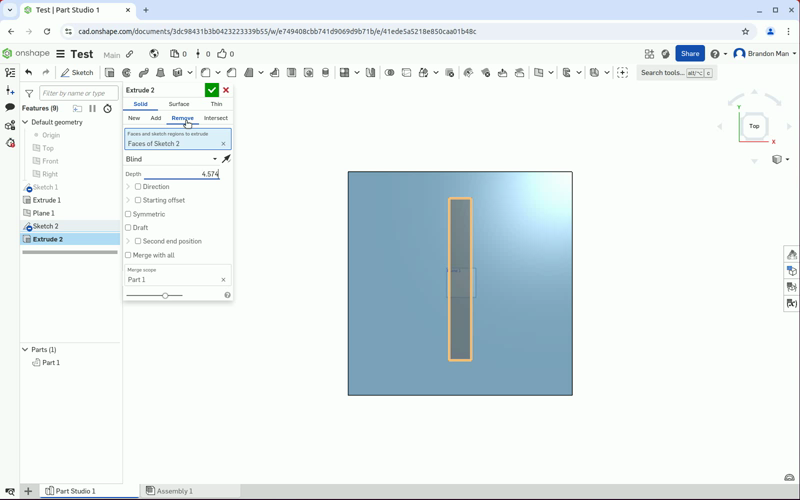
key(tab, 6)
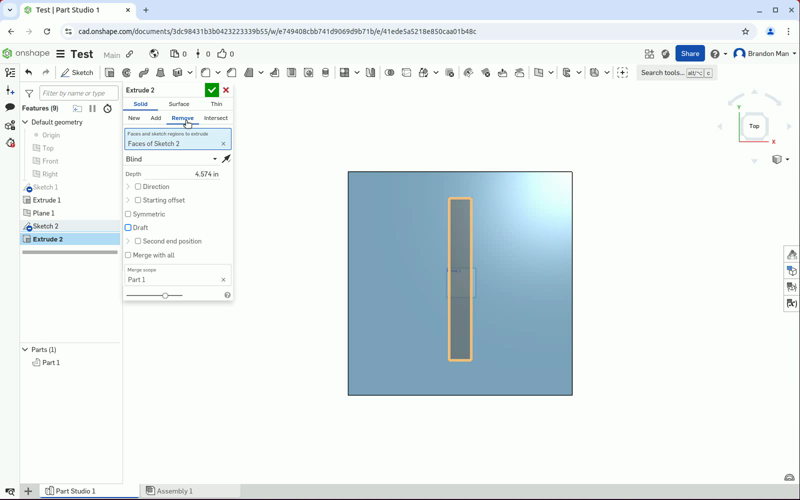
key(space)
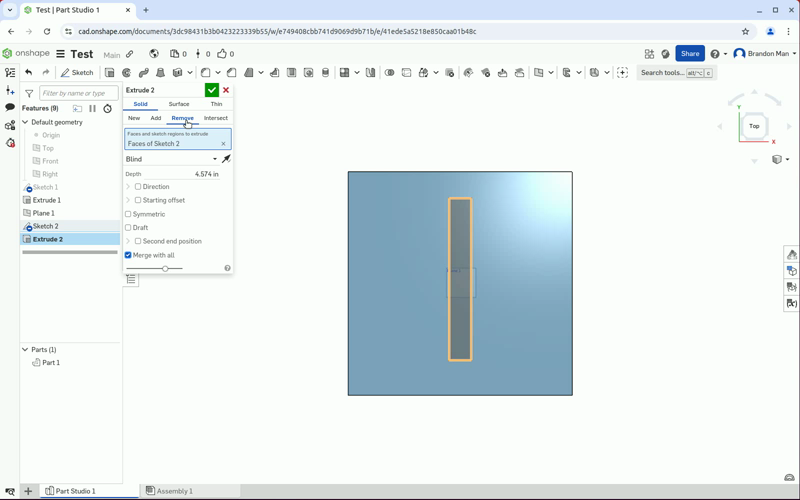
key(enter)
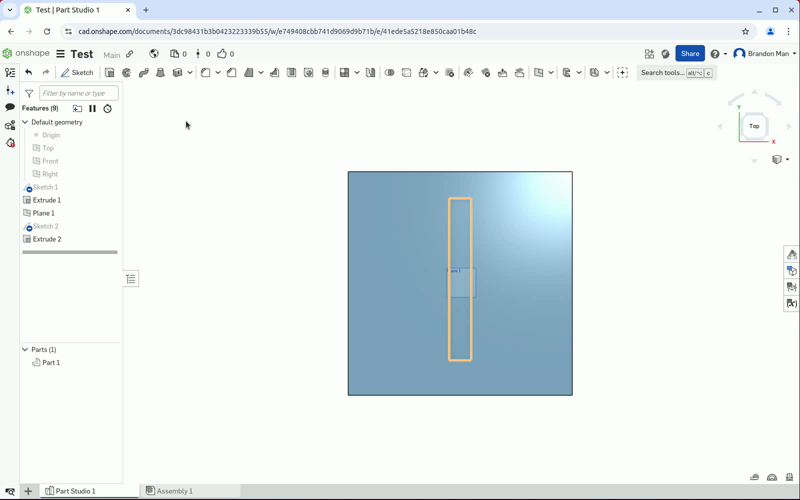
key(shift+h)
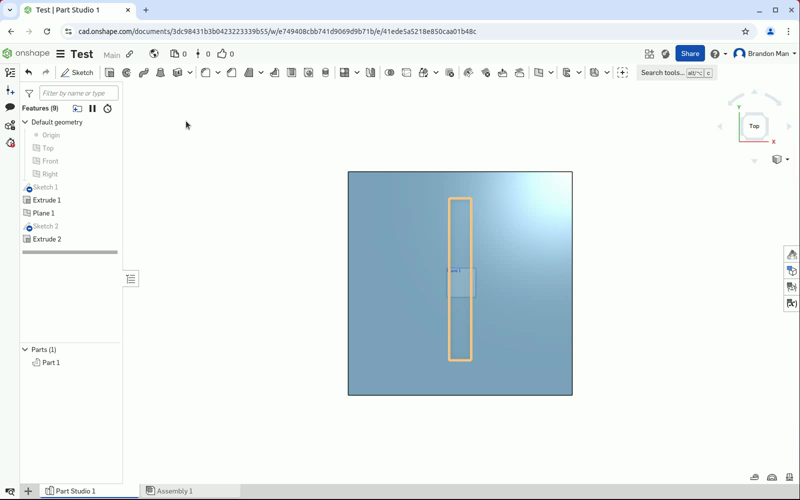
key(shift+h)
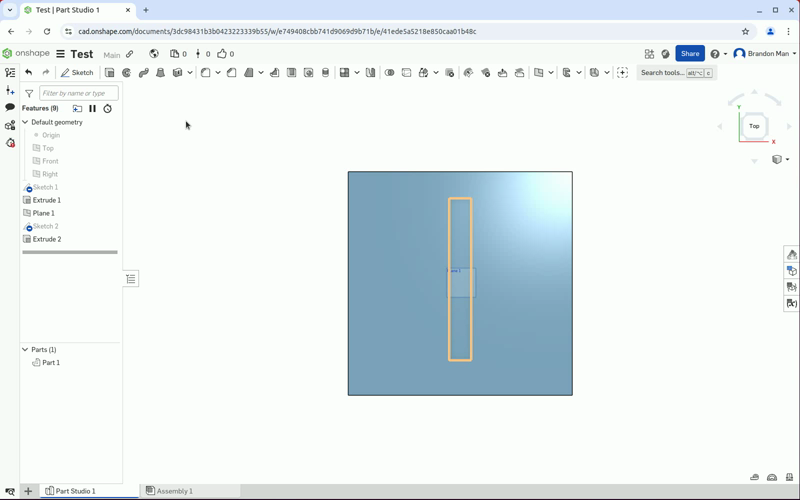
key(shift+7)
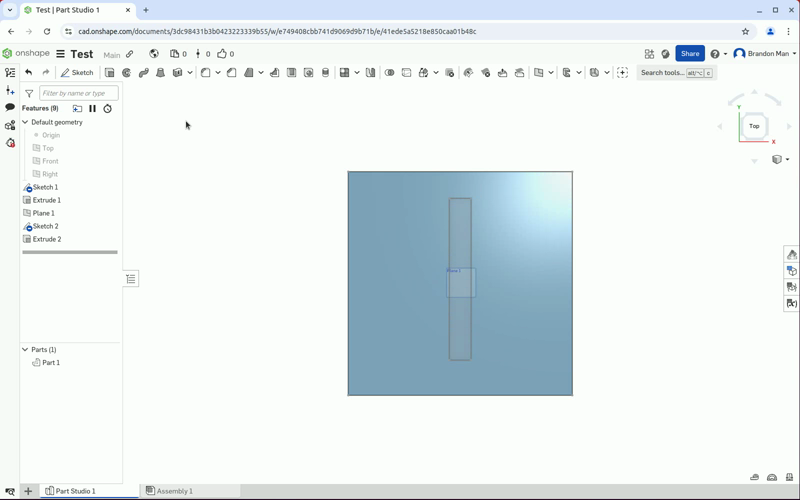
key(up, 3)
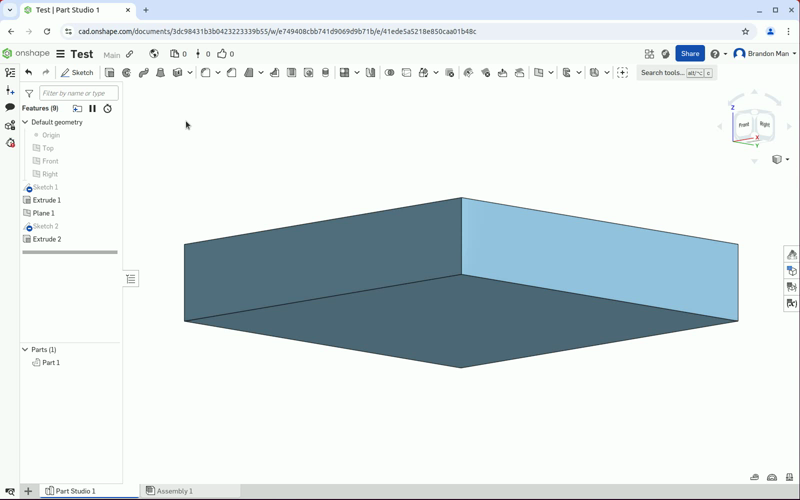
key(left, 3)
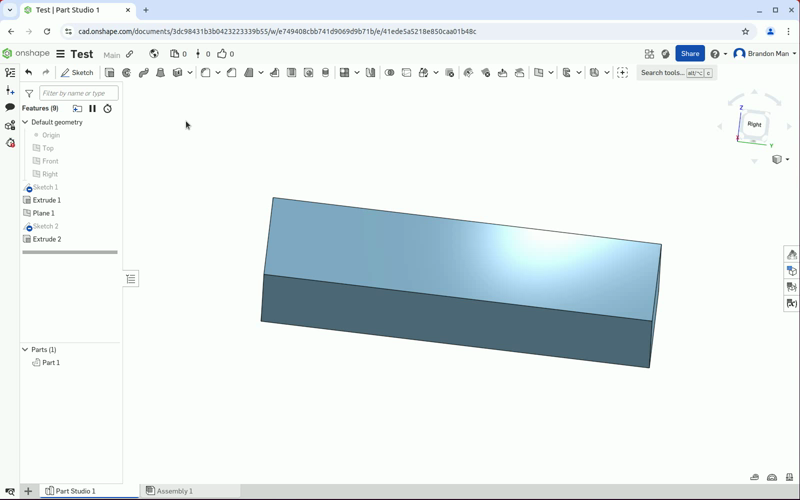
key(right, 3)
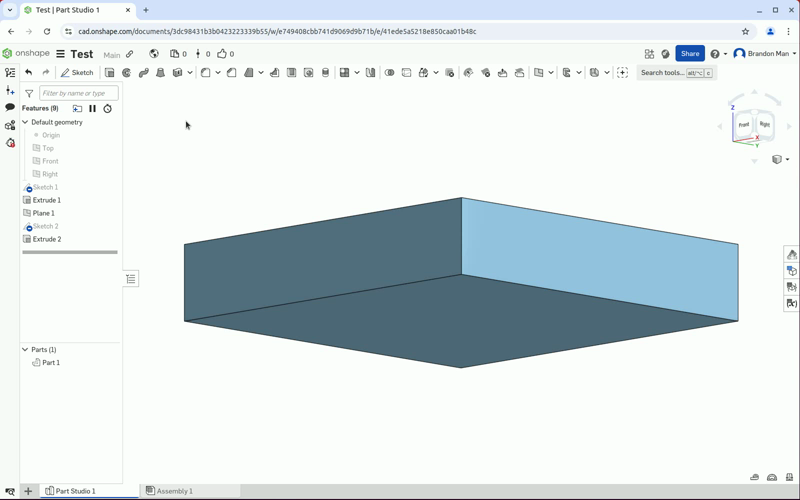
key(down, 3)
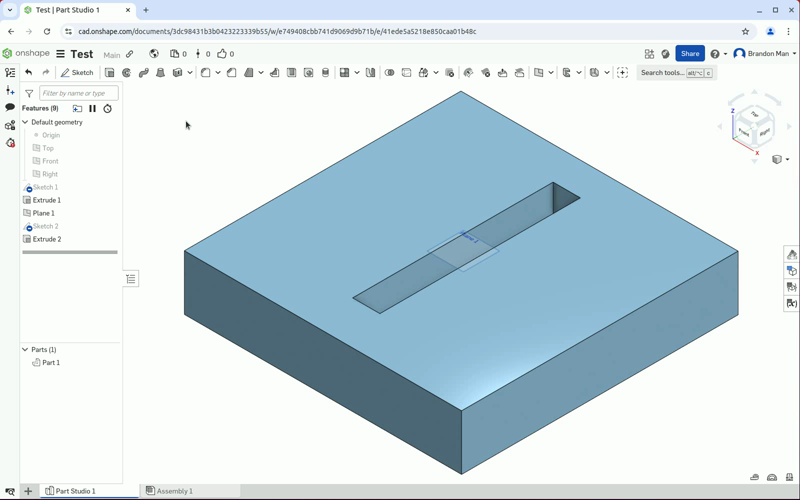
mouse_move(73, 189)
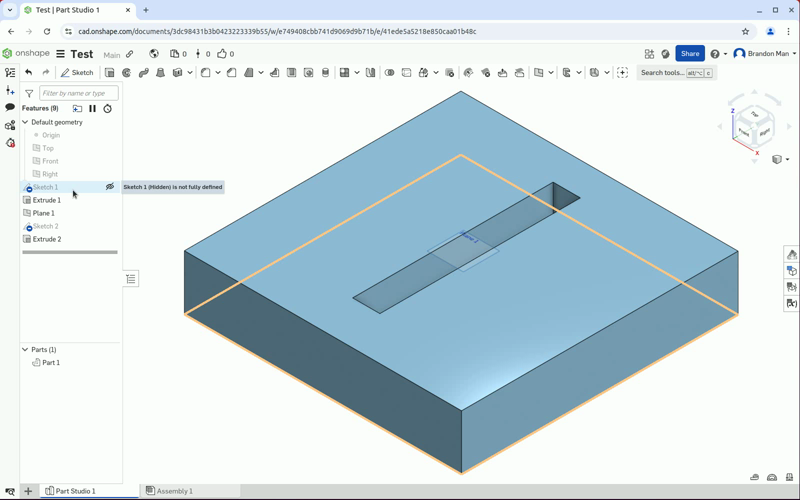
click(73, 189)